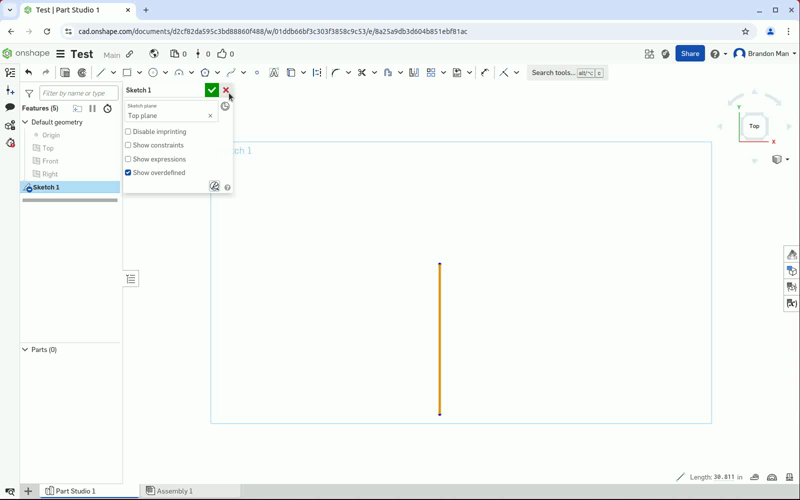
key(shift+h)
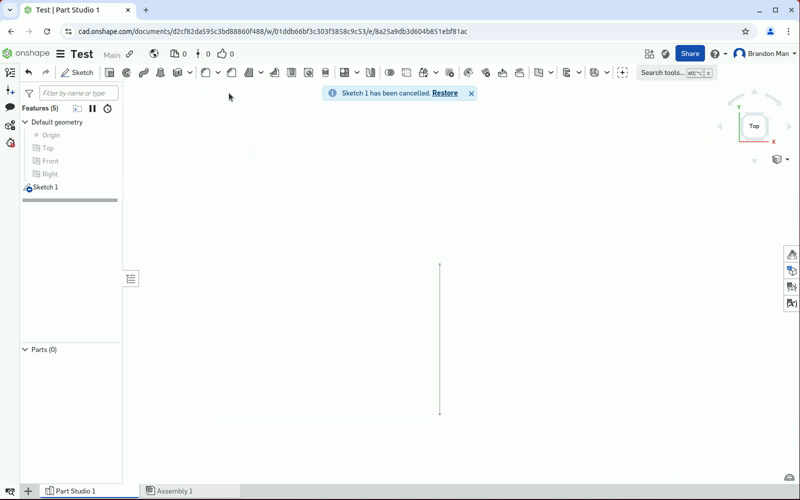
key(shift+s)
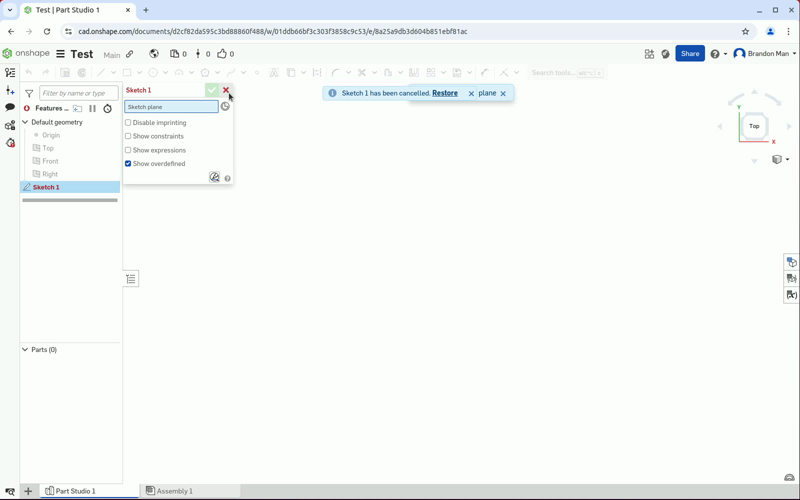
mouse_move(73, 150)
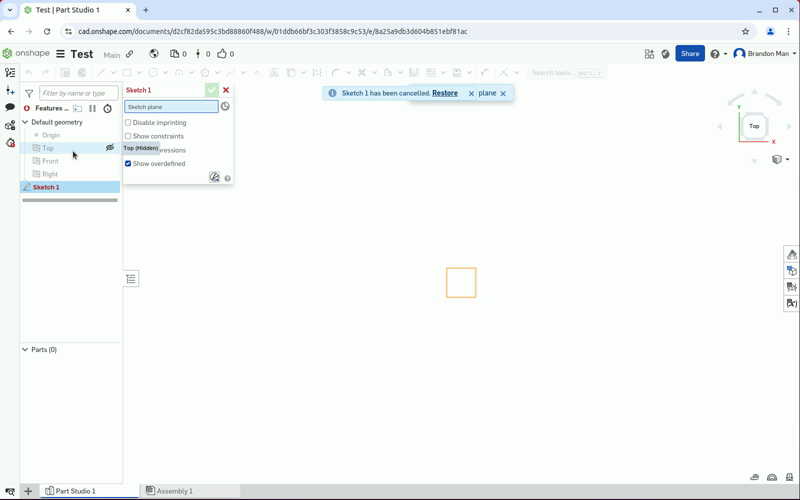
click(73, 150)
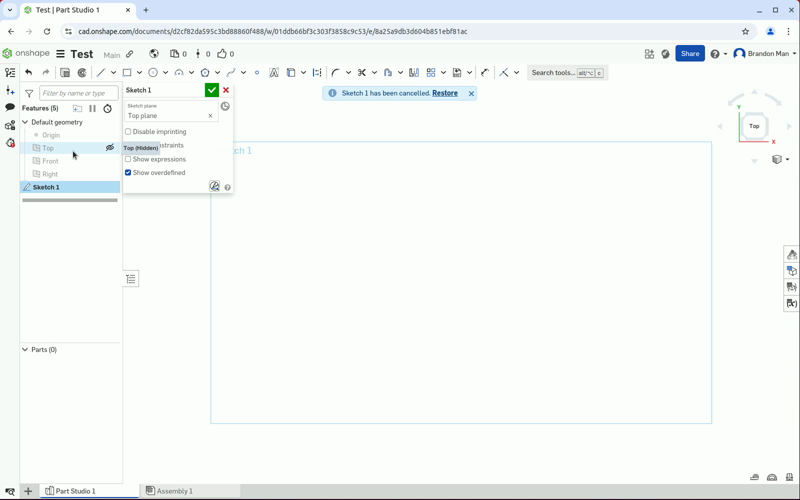
mouse_move(73, 352)
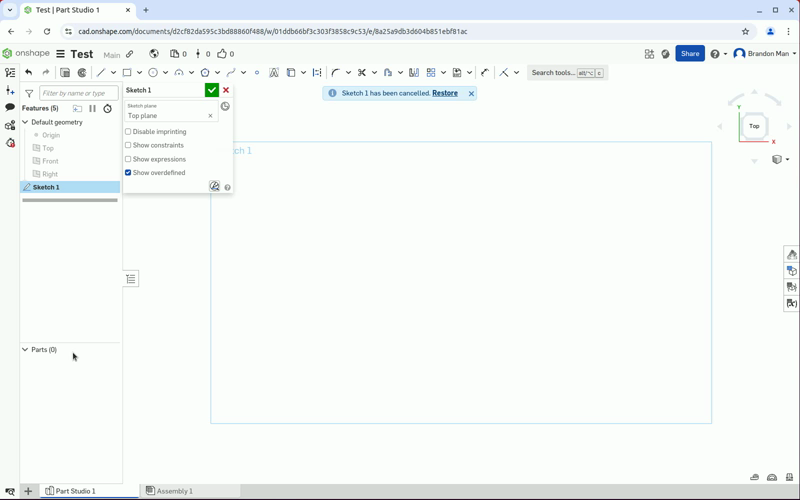
key(y)
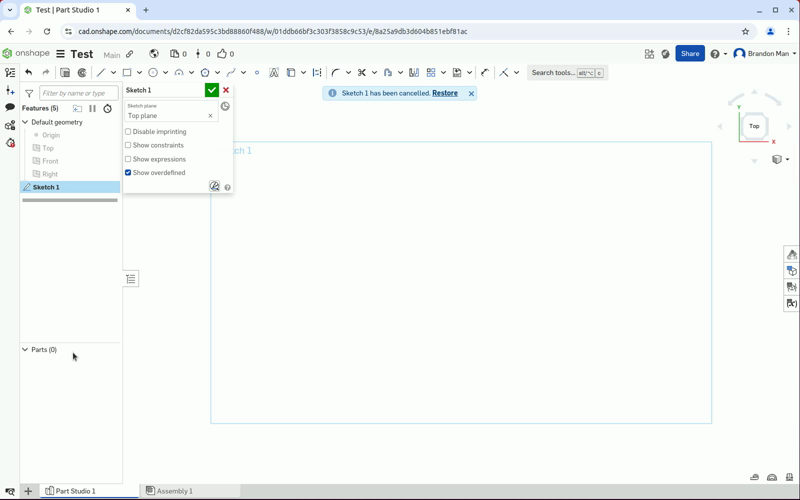
key(l)
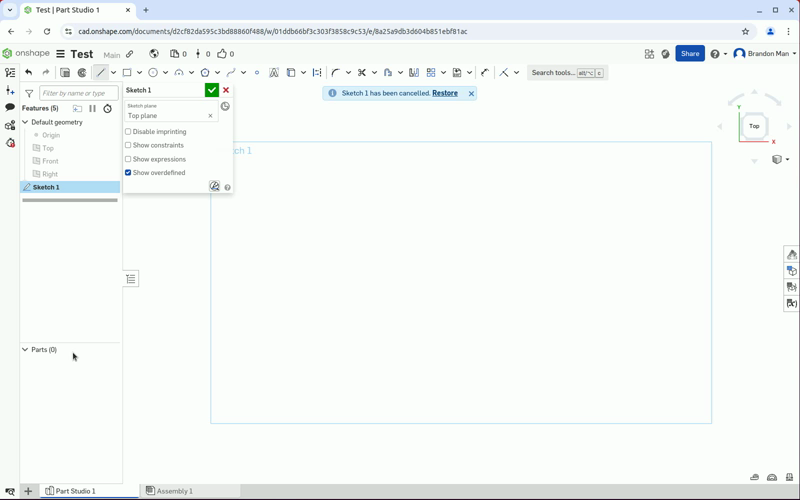
key_down(shift)
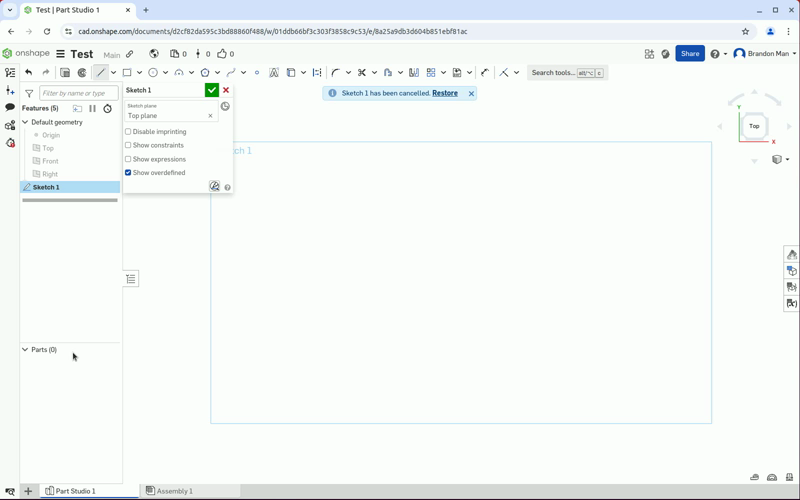
mouse_move(460, 282)
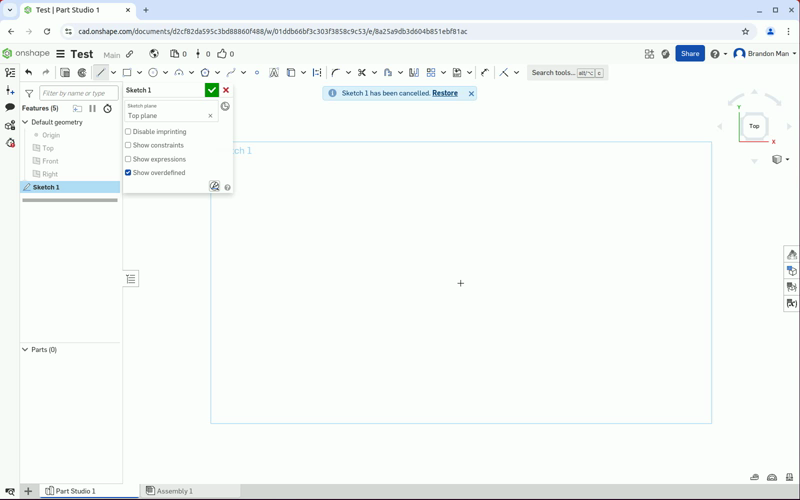
click(460, 282)
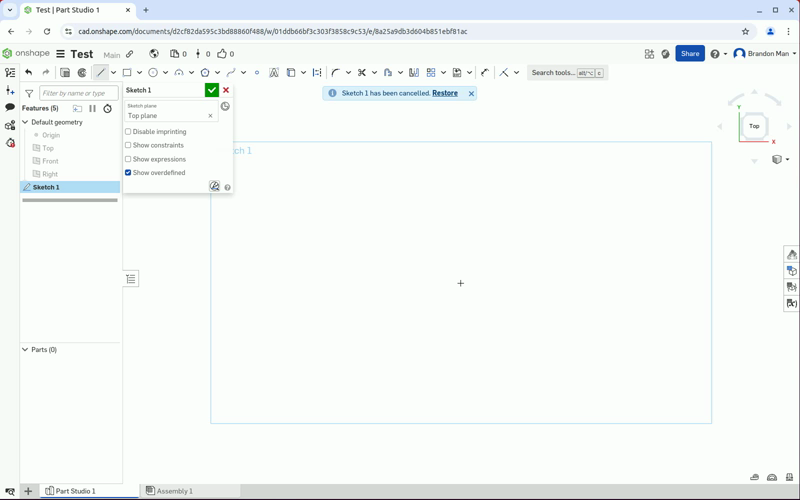
key_up(shift)
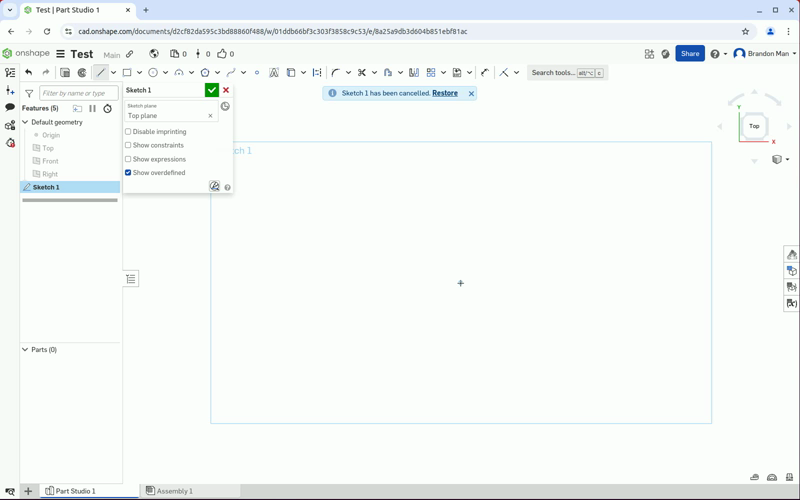
key_down(shift)
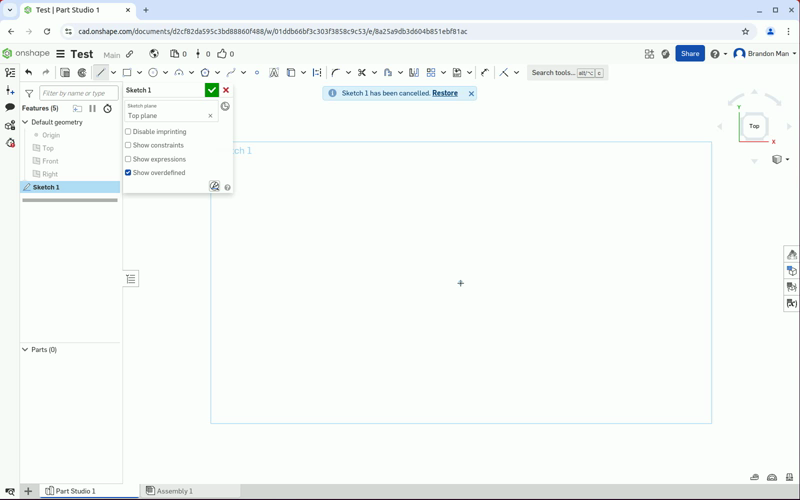
mouse_move(573, 282)
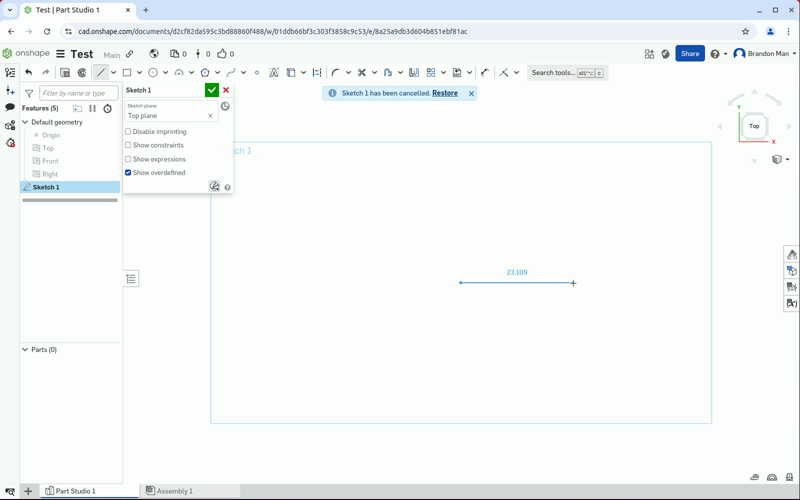
click(573, 282)
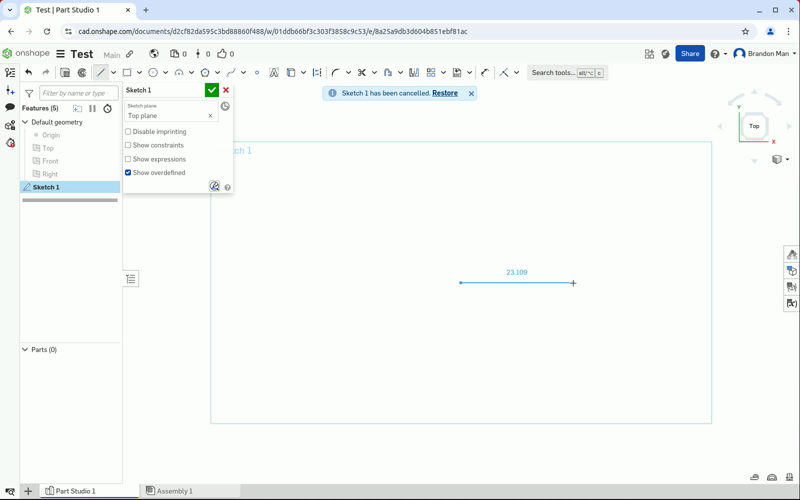
key_up(shift)
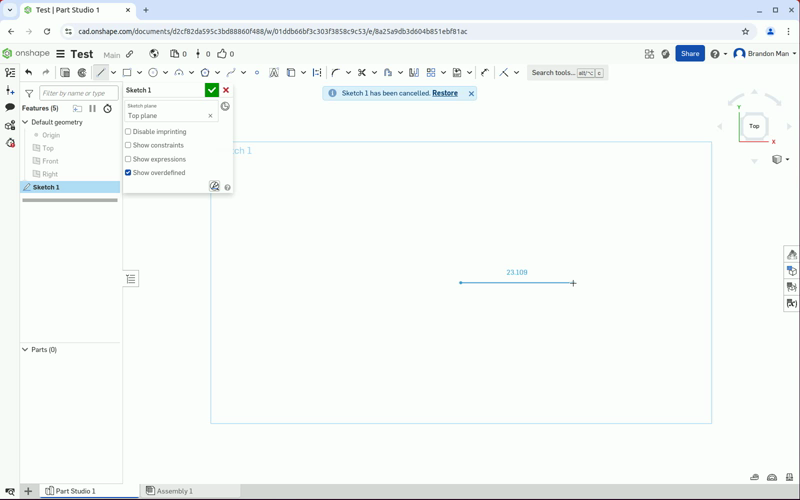
key_down(shift)
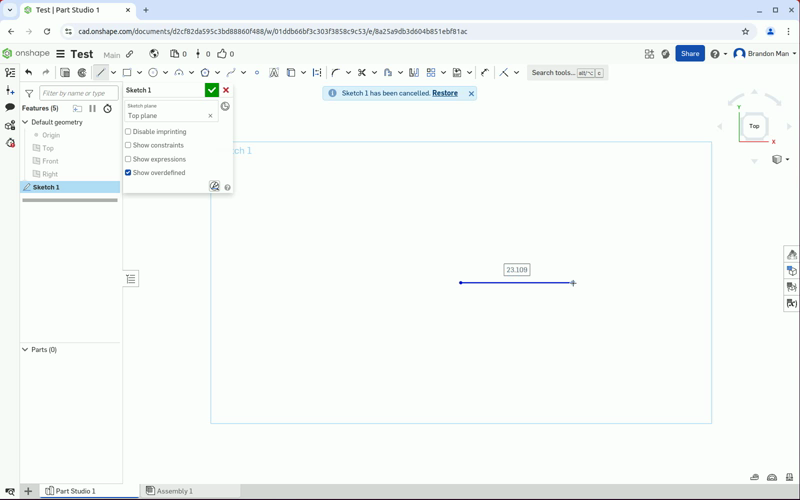
mouse_move(589, 282)
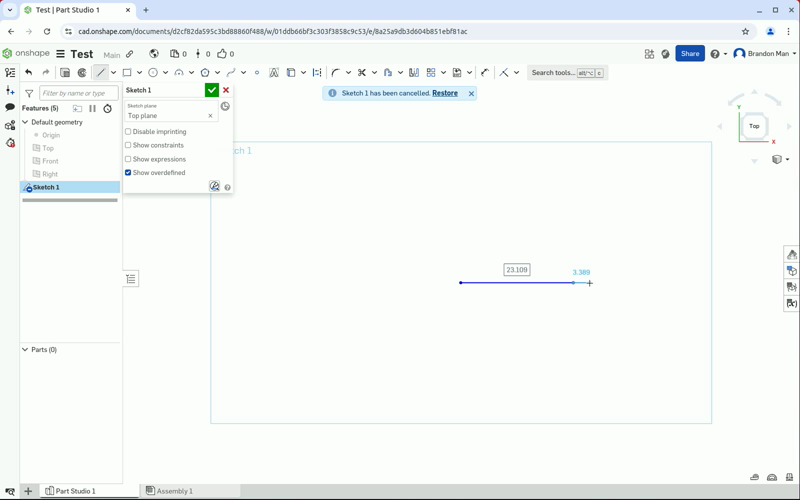
mouse_move(573, 281)
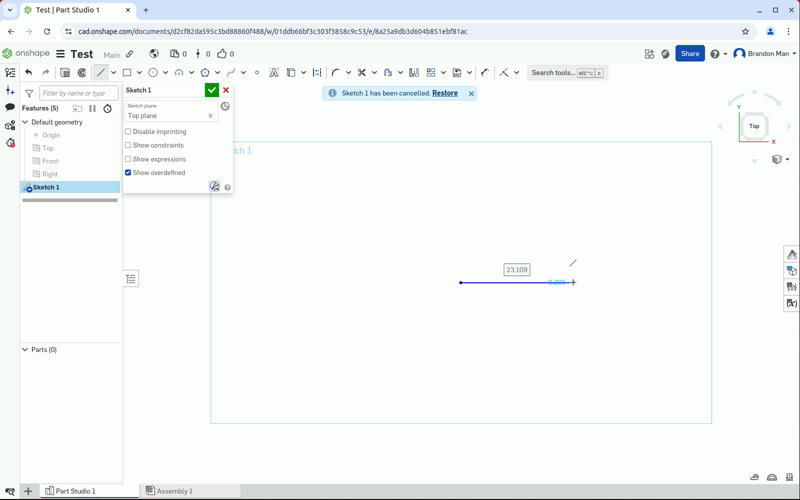
scroll(6)
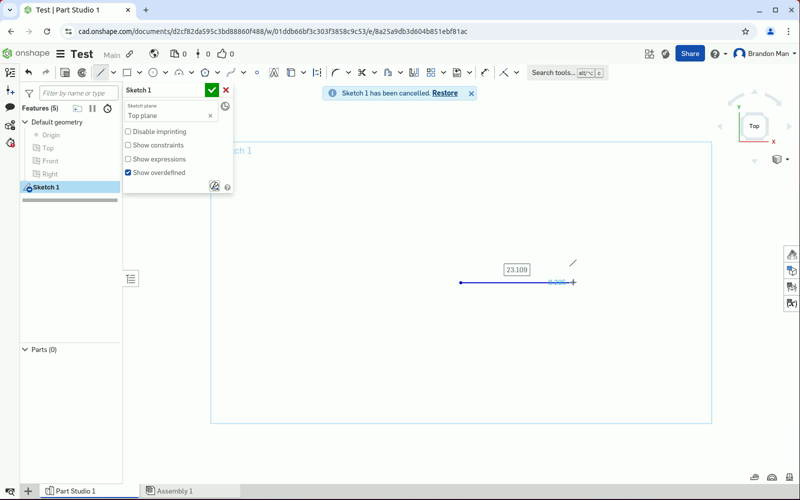
scroll(6)
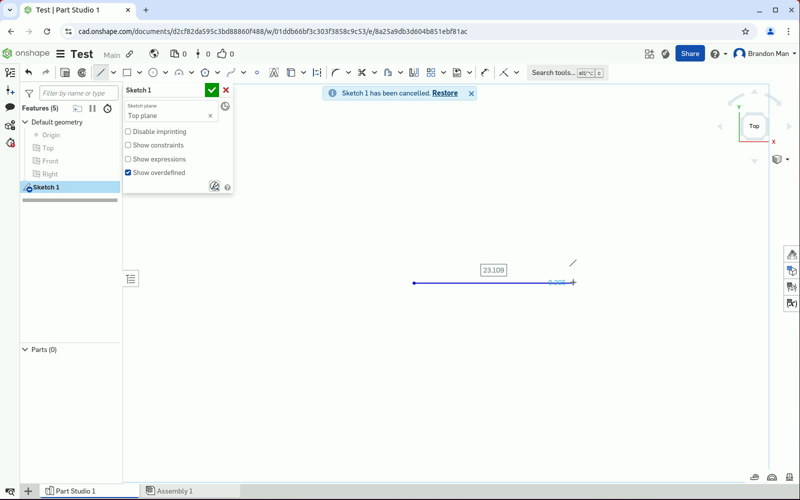
scroll(6)
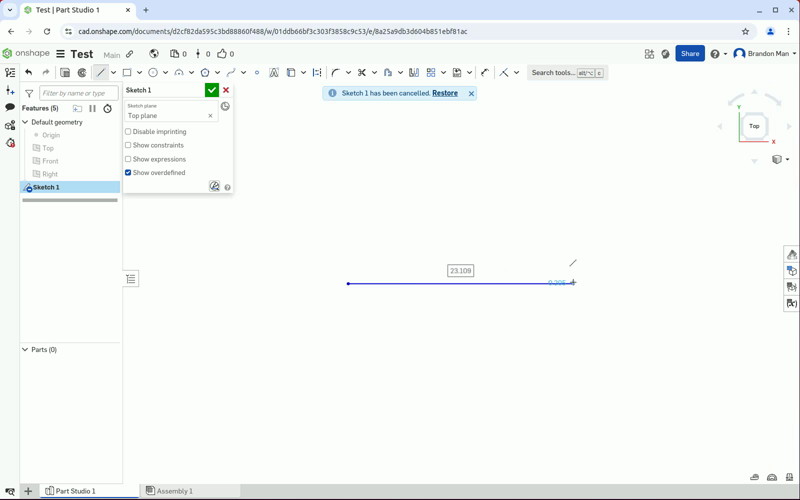
scroll(6)
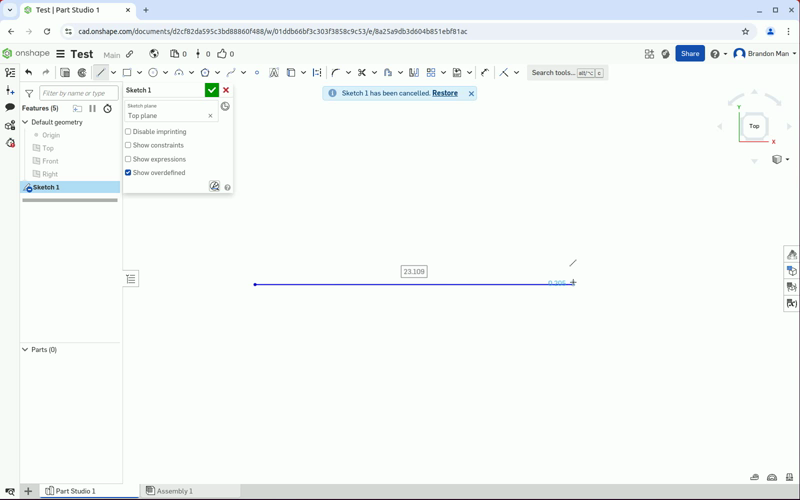
scroll(6)
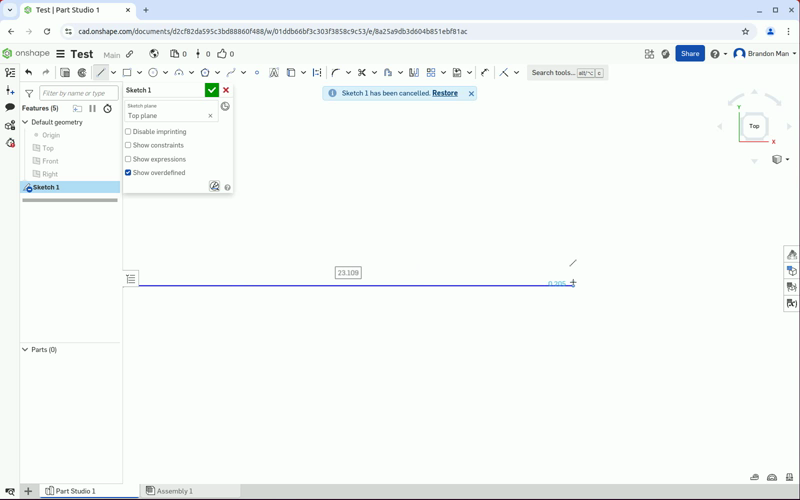
scroll(6)
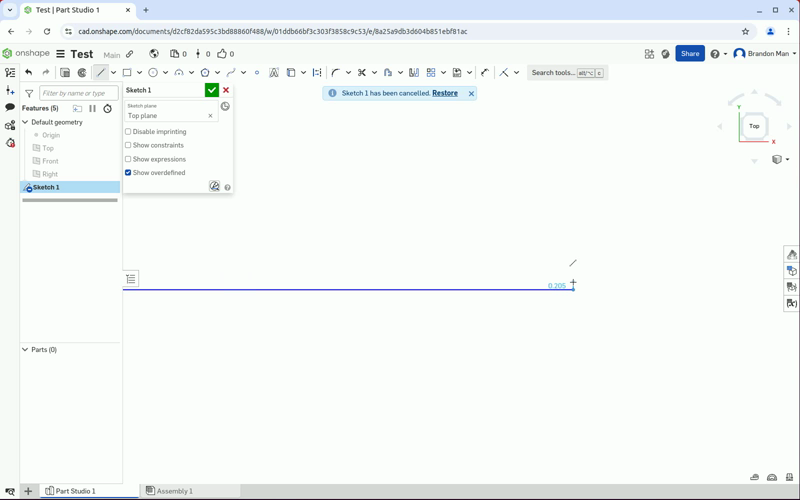
scroll(6)
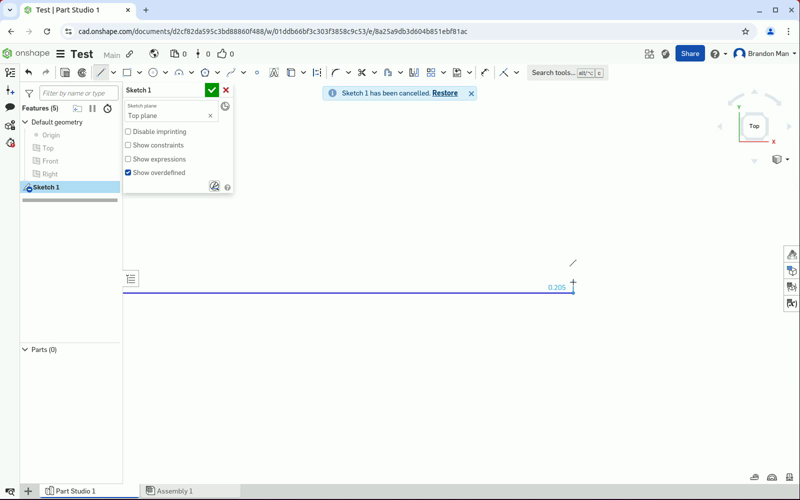
click(573, 281)
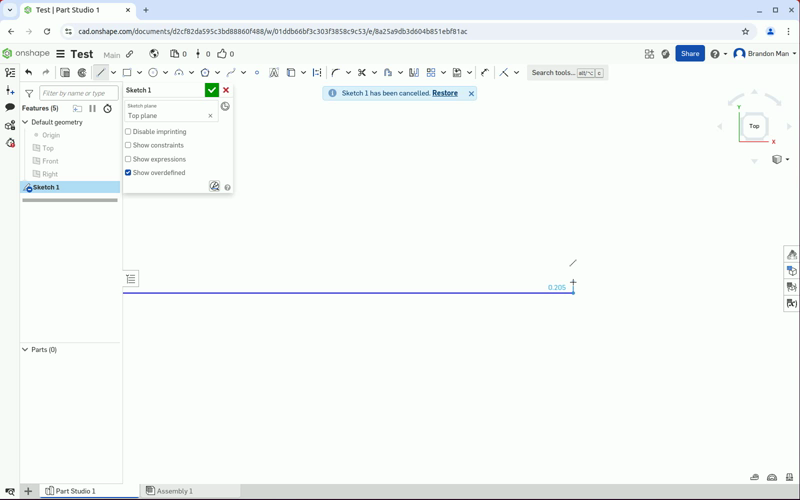
scroll(-6)
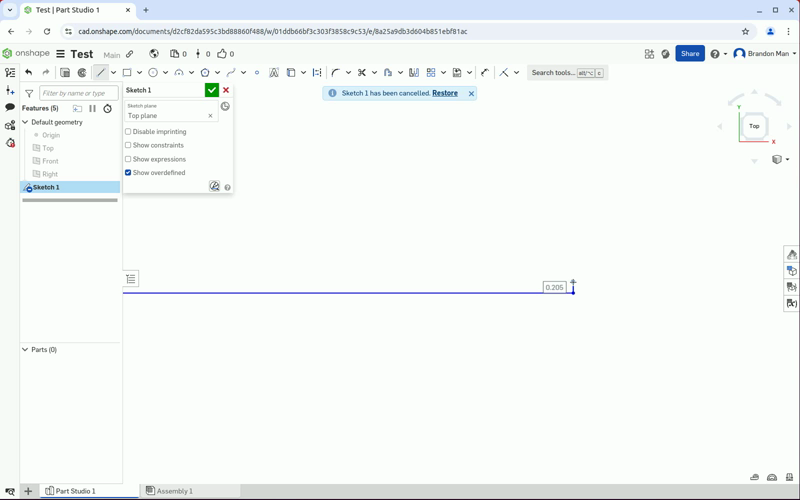
scroll(-6)
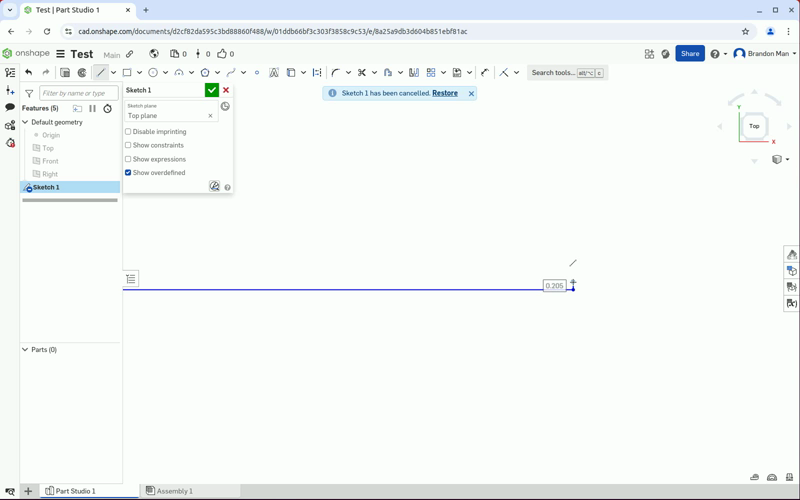
scroll(-6)
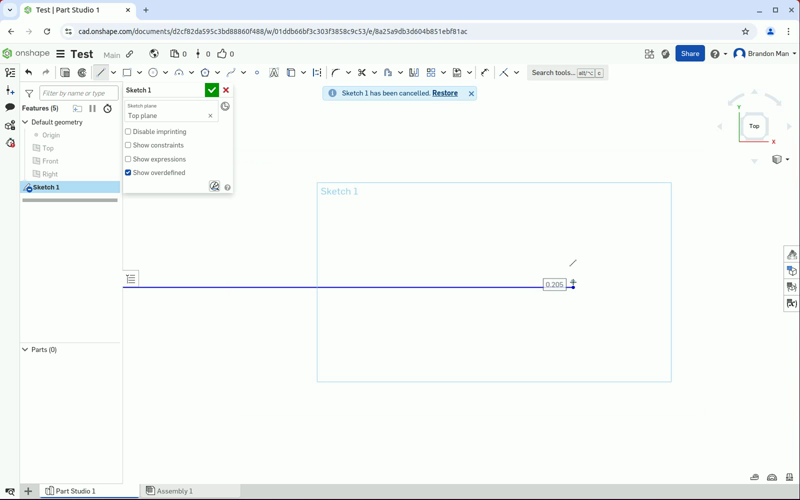
scroll(-6)
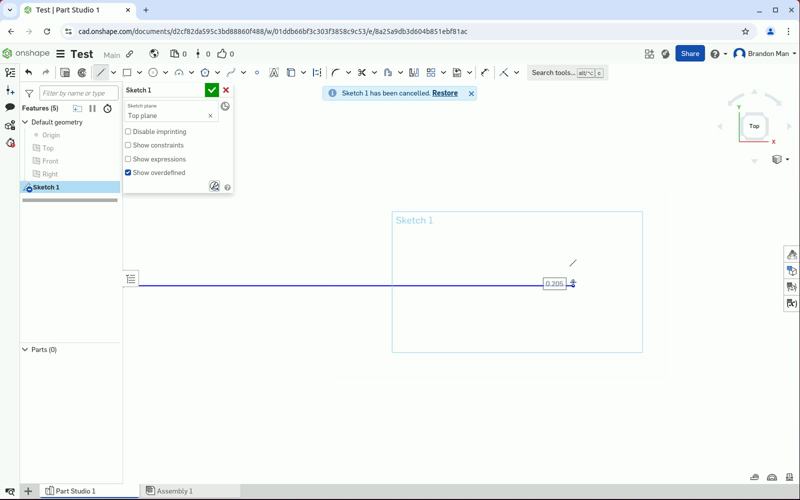
scroll(-6)
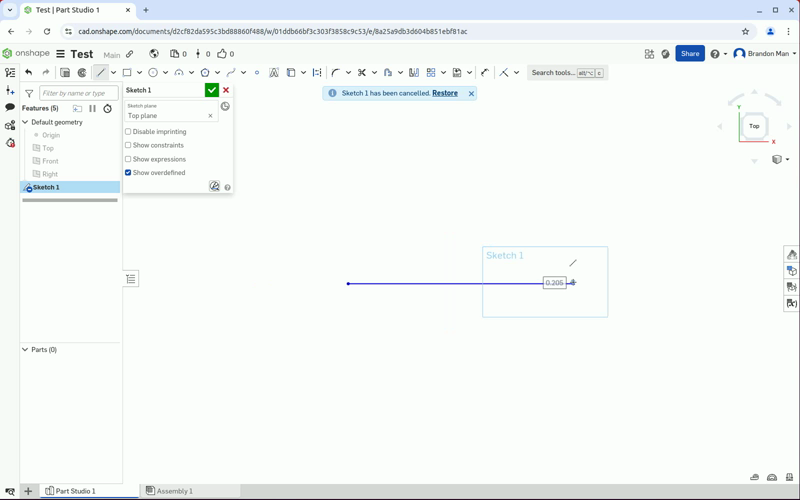
scroll(-6)
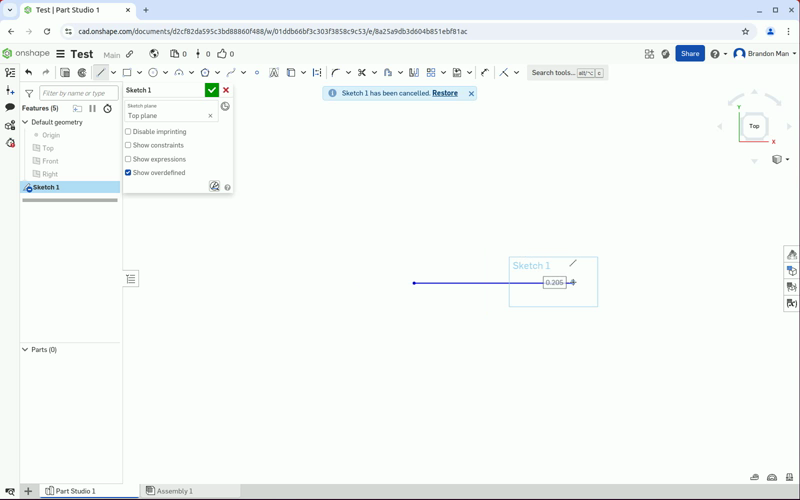
scroll(-6)
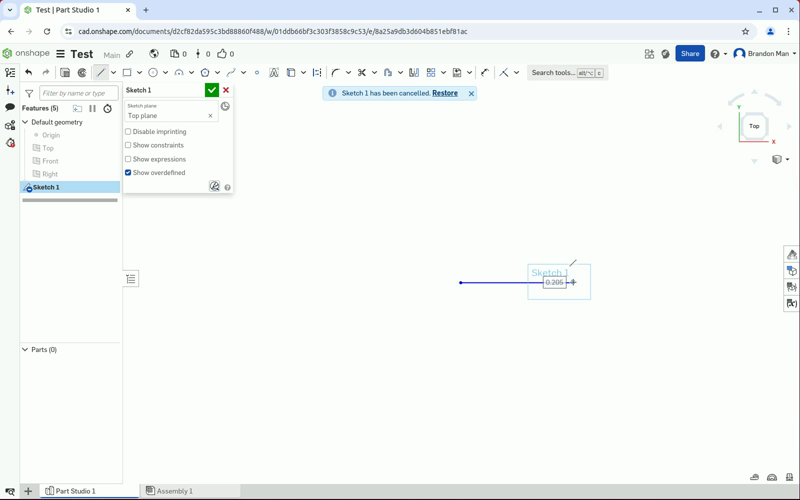
key_up(shift)
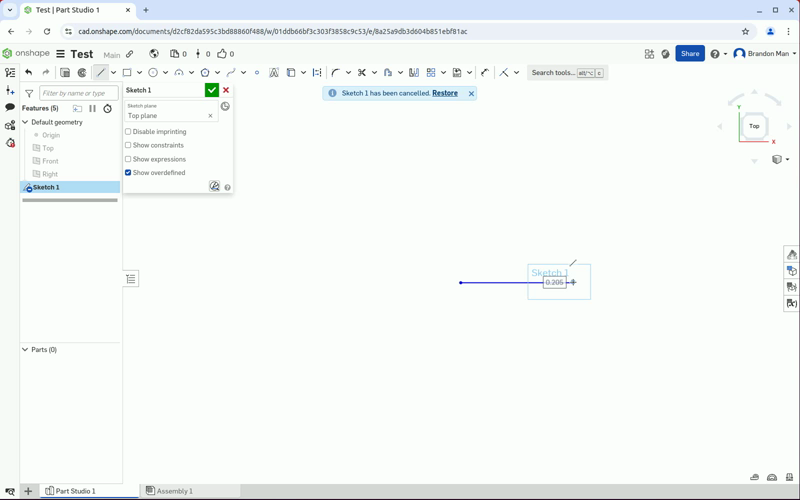
key_down(shift)
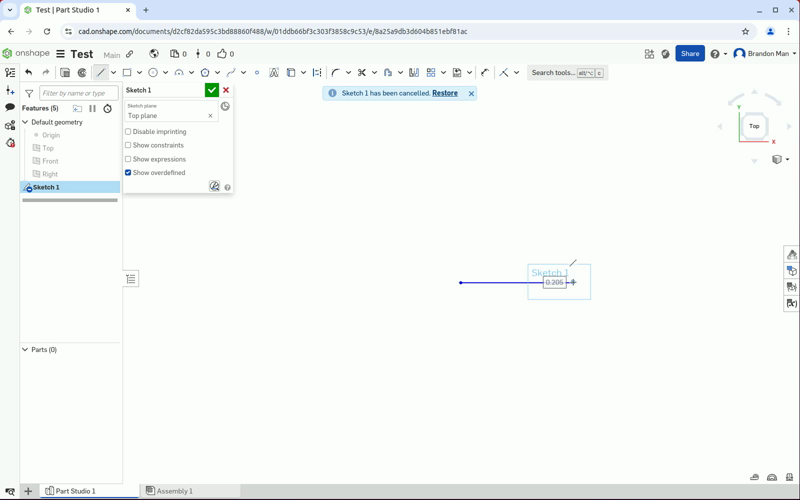
mouse_move(589, 281)
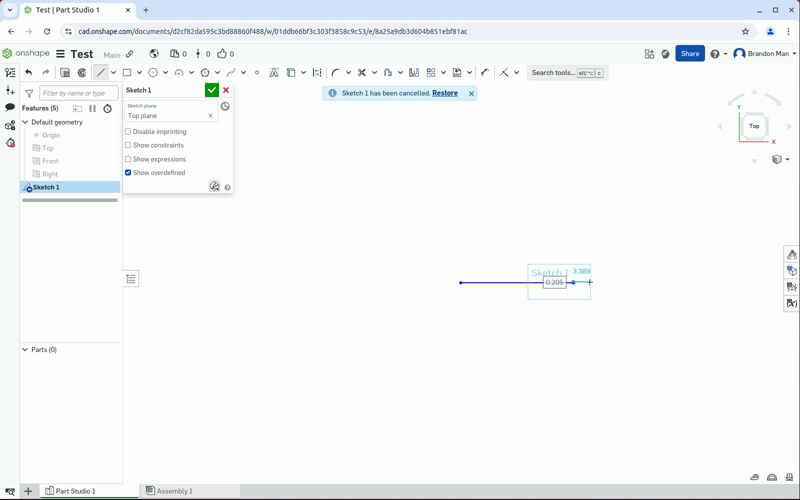
mouse_move(564, 281)
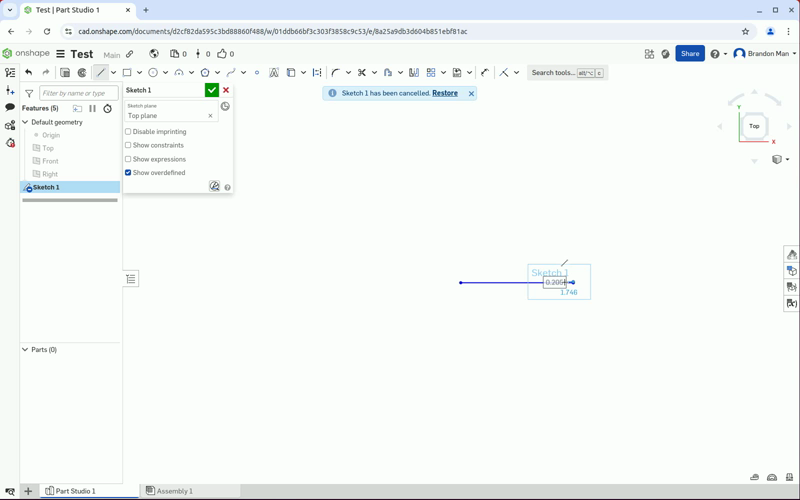
click(564, 281)
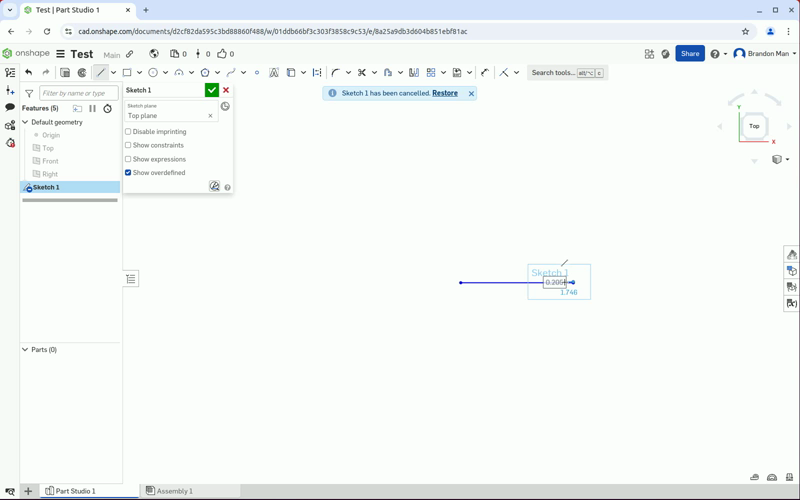
key_up(shift)
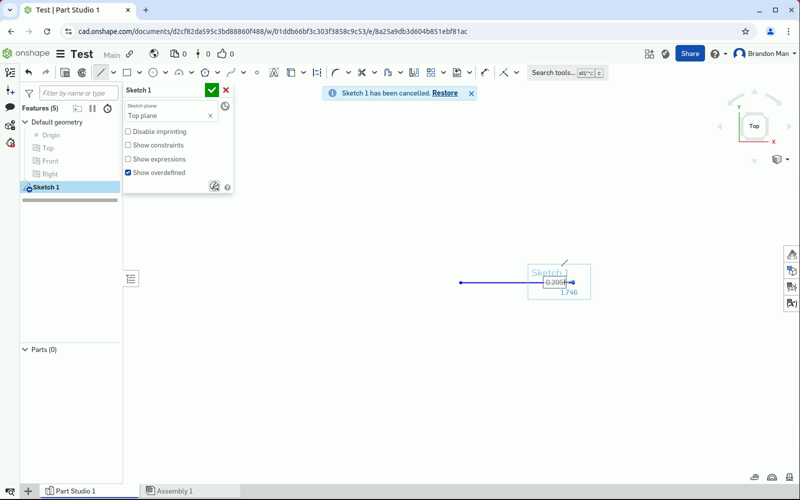
key_down(shift)
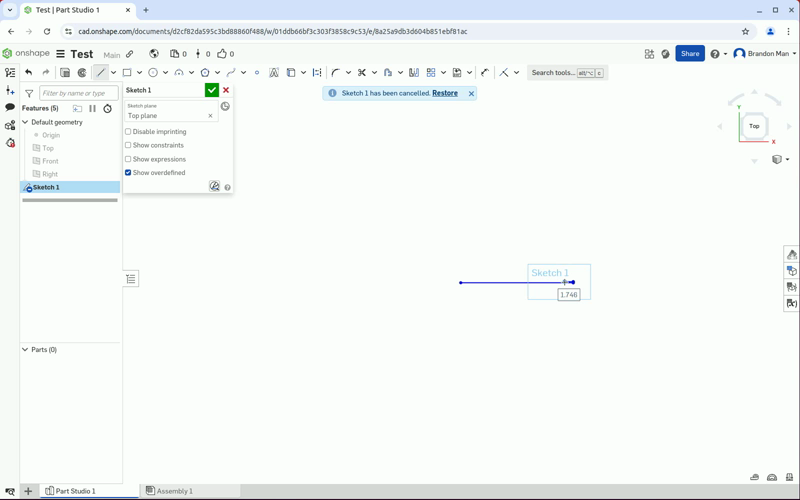
mouse_move(589, 281)
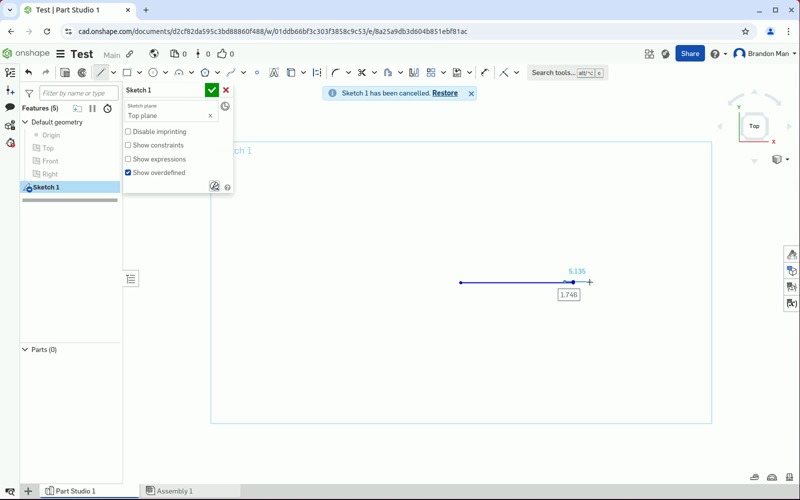
mouse_move(564, 223)
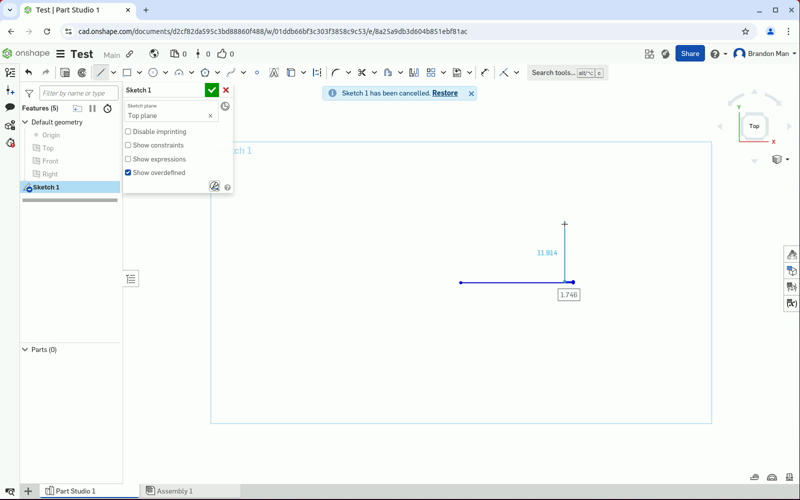
click(564, 223)
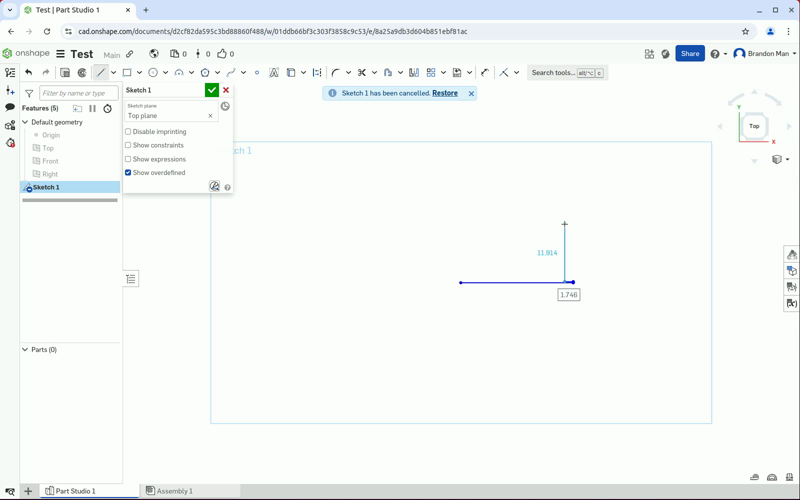
key_up(shift)
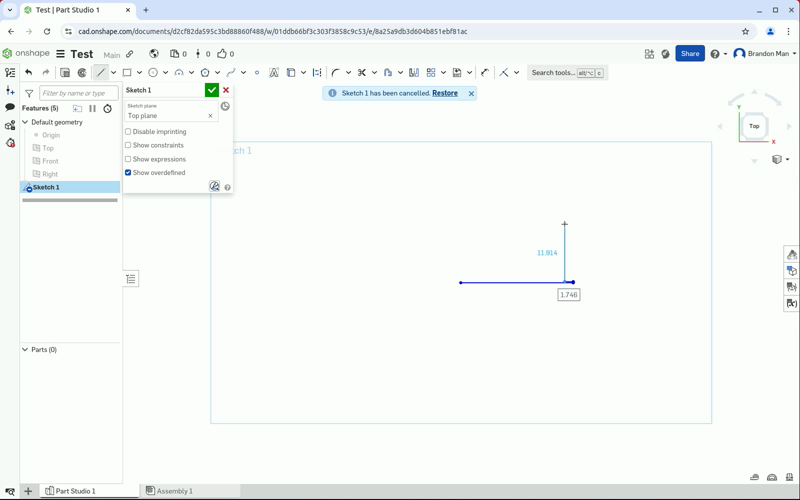
key_down(shift)
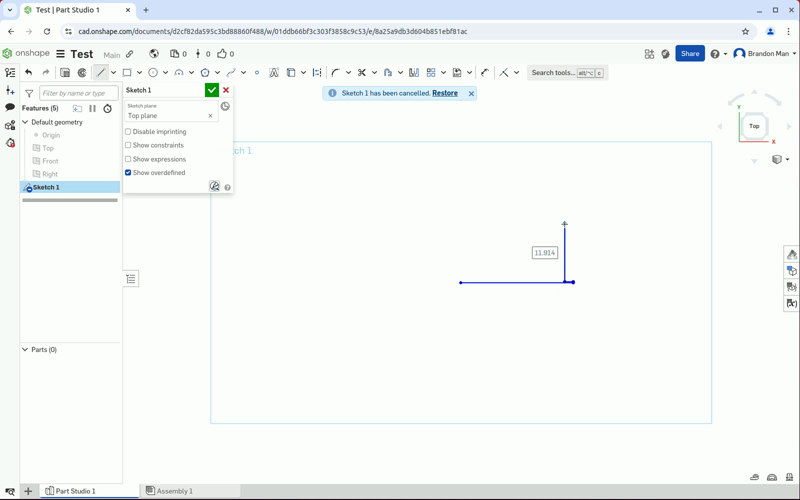
mouse_move(589, 223)
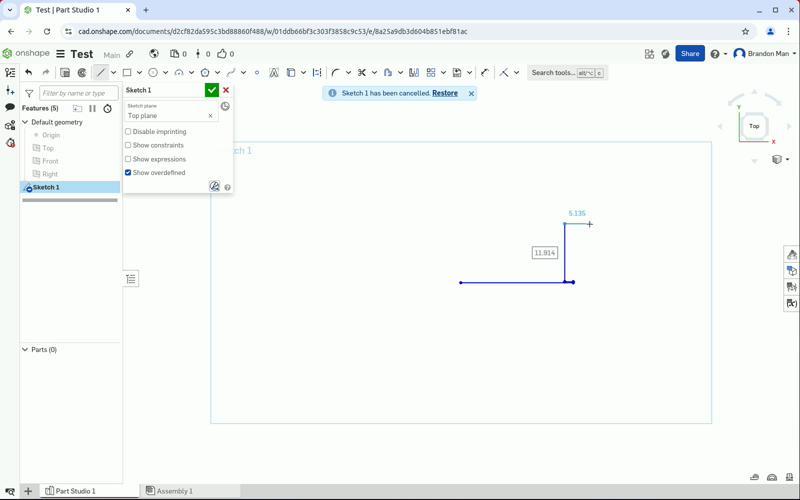
mouse_move(573, 223)
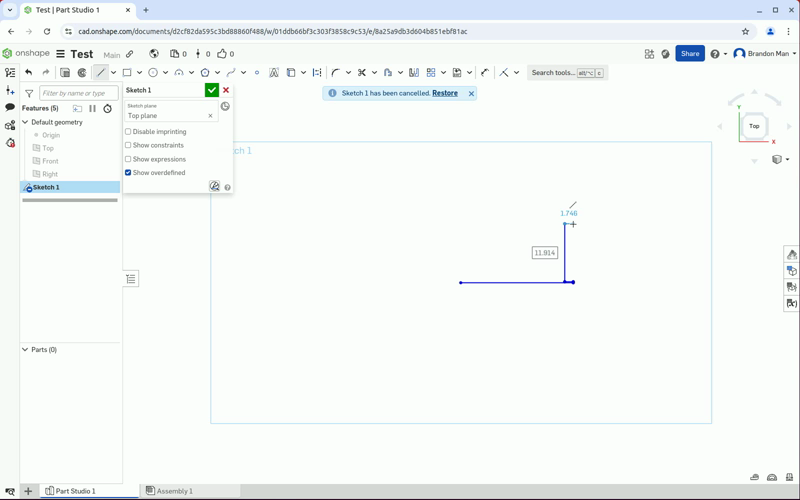
click(573, 223)
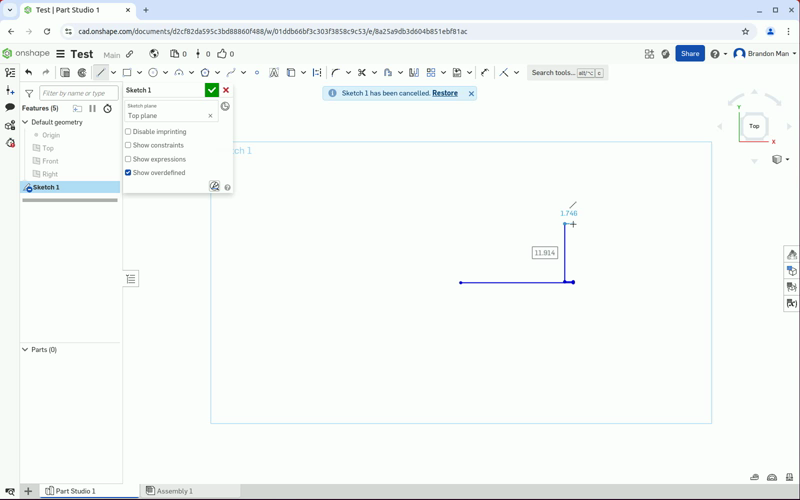
key_up(shift)
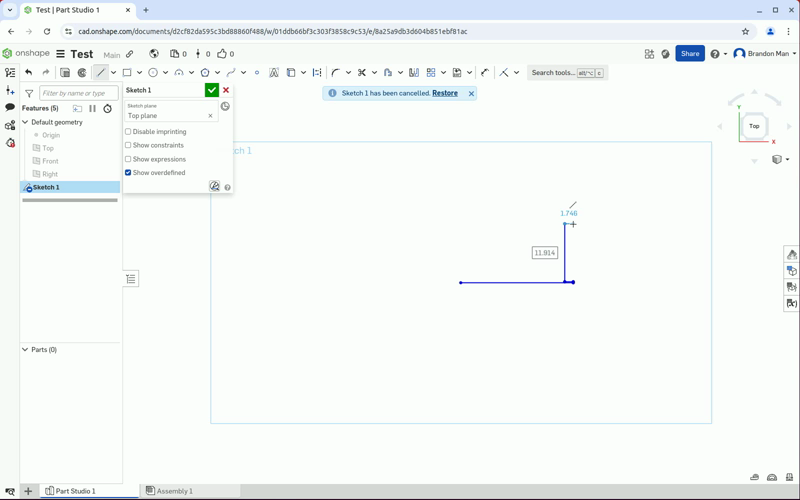
key_down(shift)
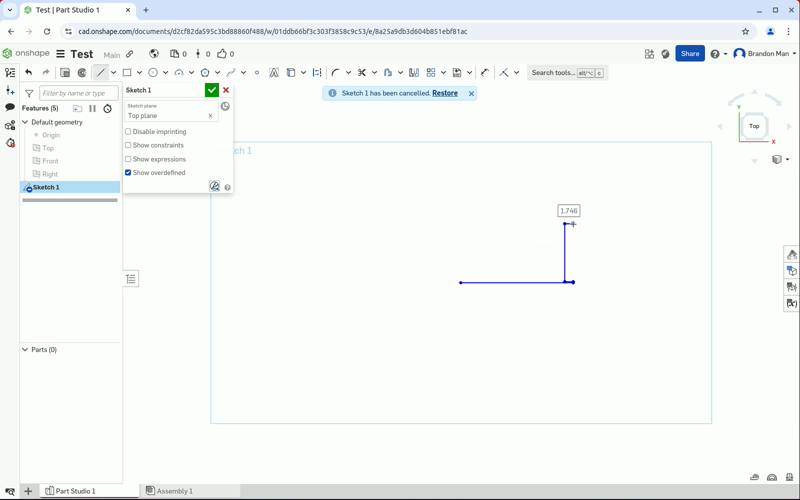
mouse_move(589, 223)
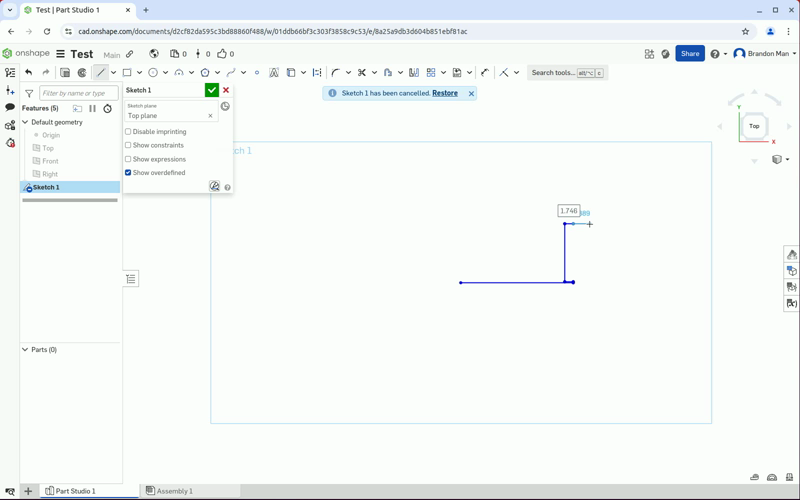
mouse_move(573, 222)
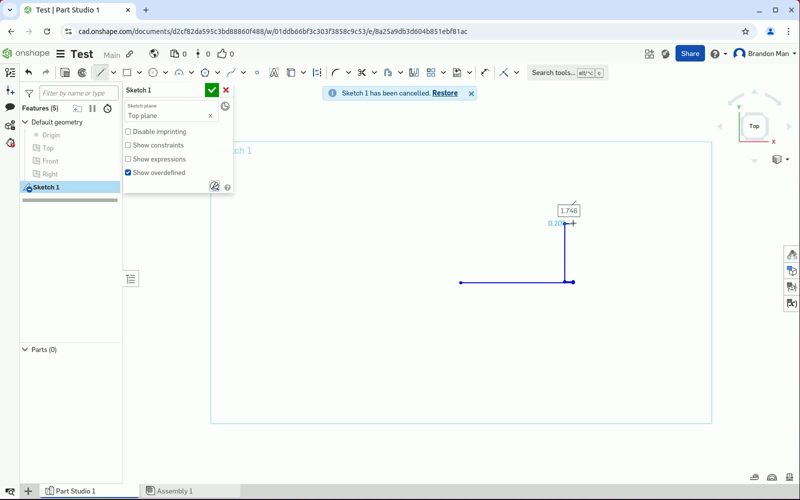
scroll(6)
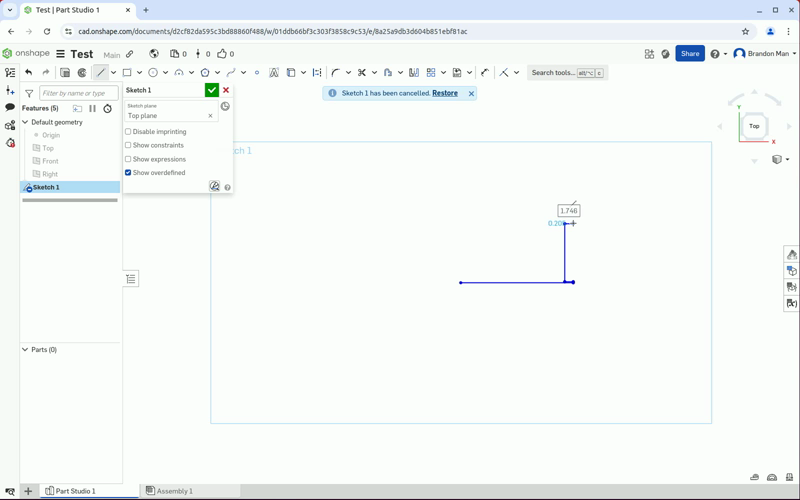
scroll(6)
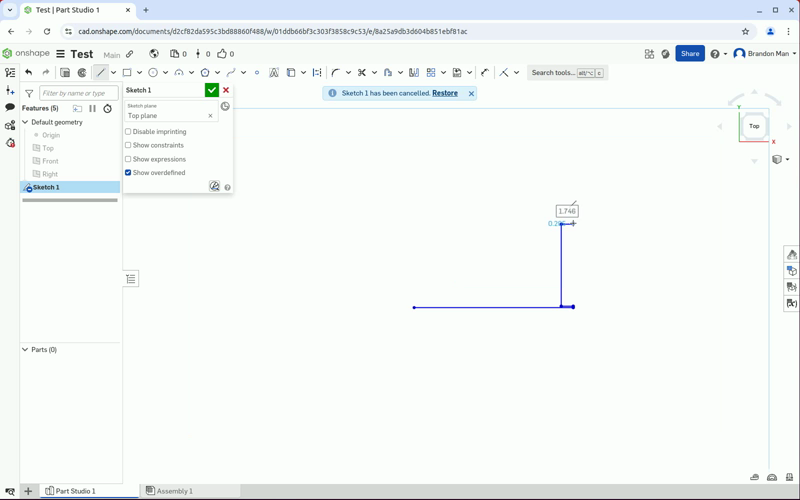
scroll(6)
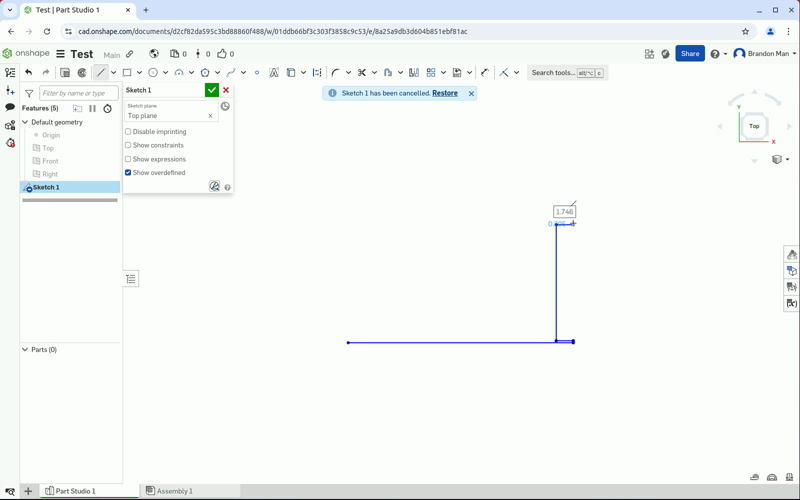
scroll(6)
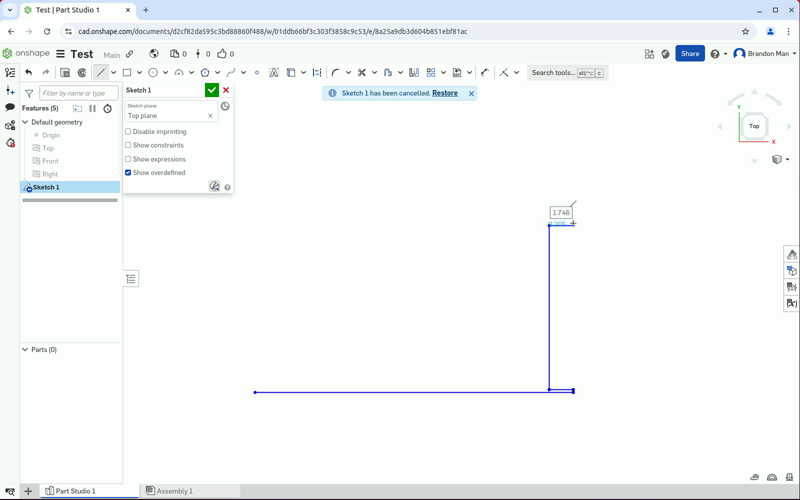
scroll(6)
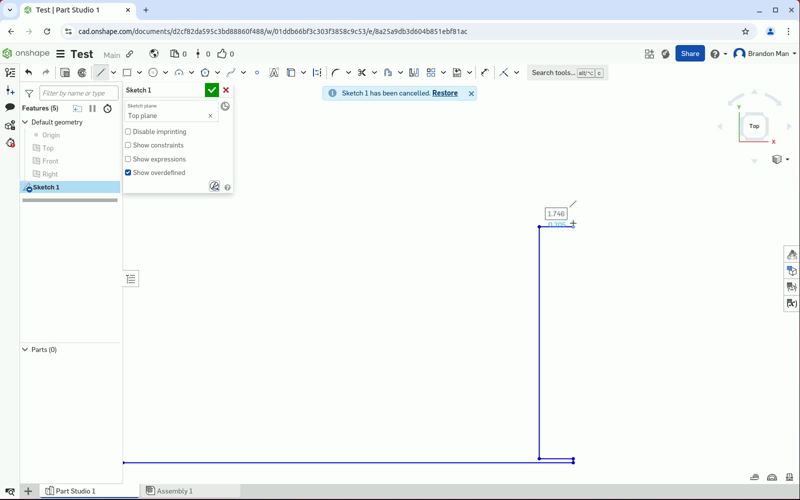
scroll(6)
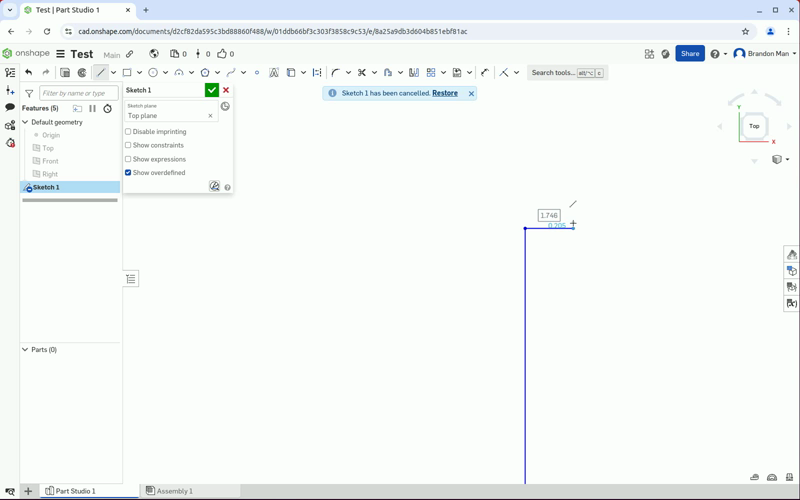
scroll(6)
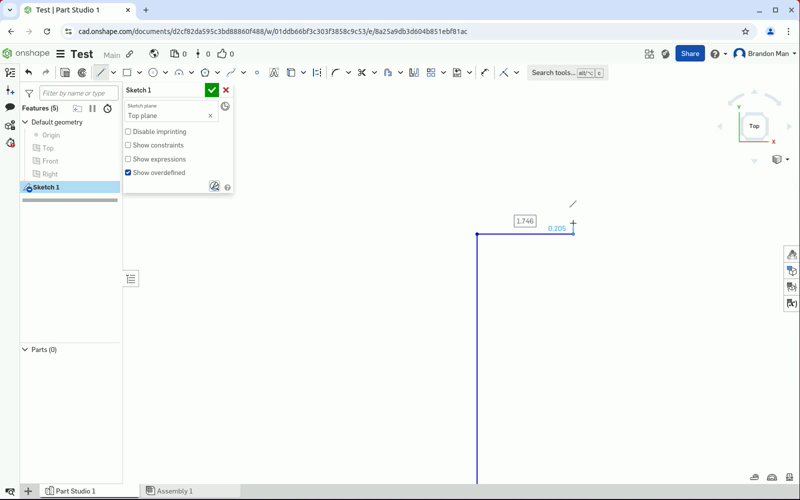
click(573, 222)
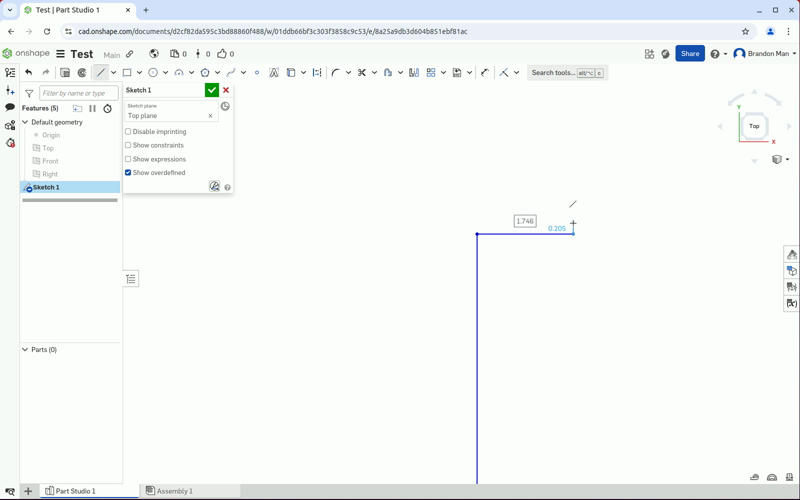
scroll(-6)
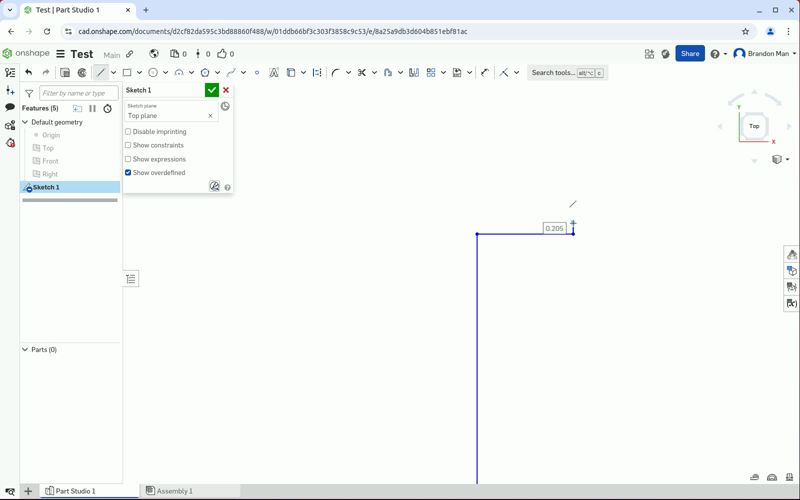
scroll(-6)
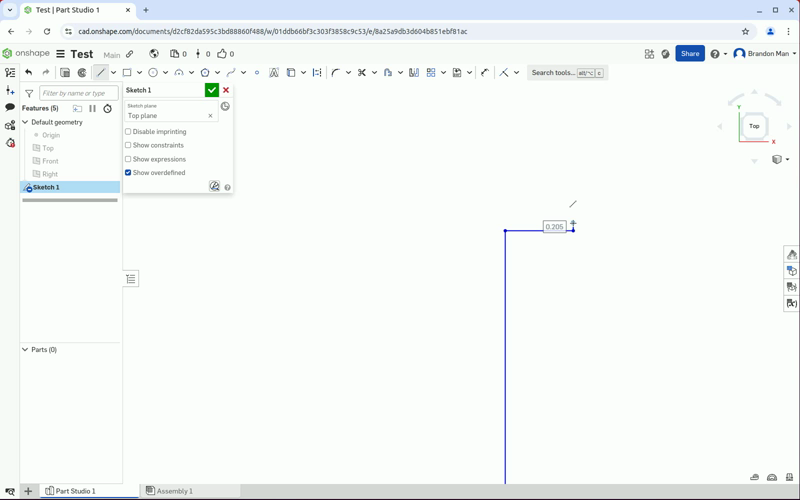
scroll(-6)
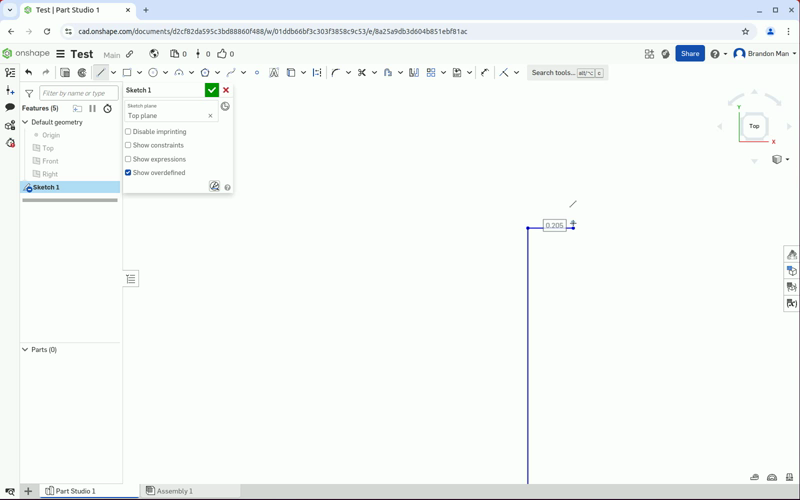
scroll(-6)
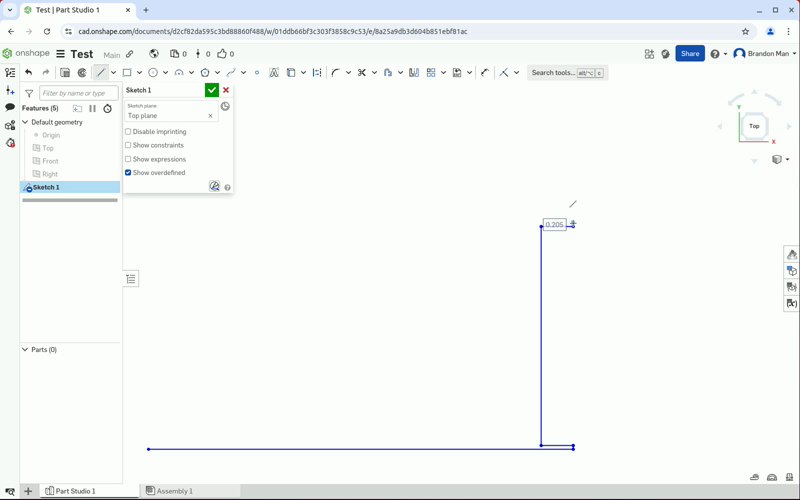
scroll(-6)
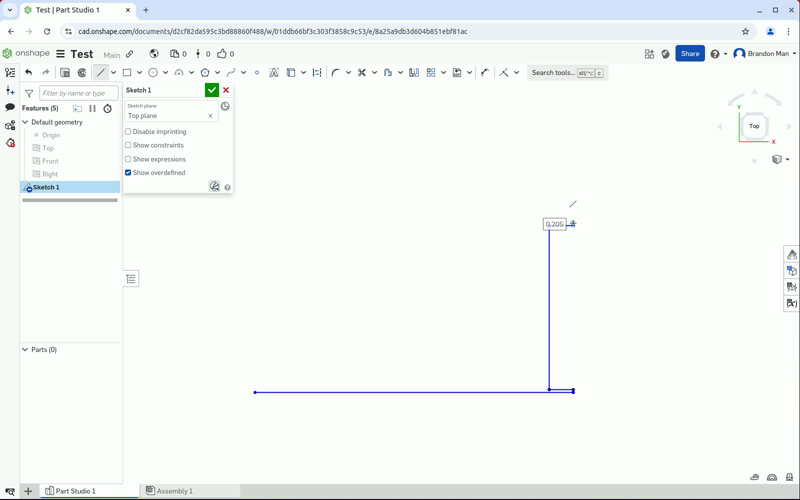
scroll(-6)
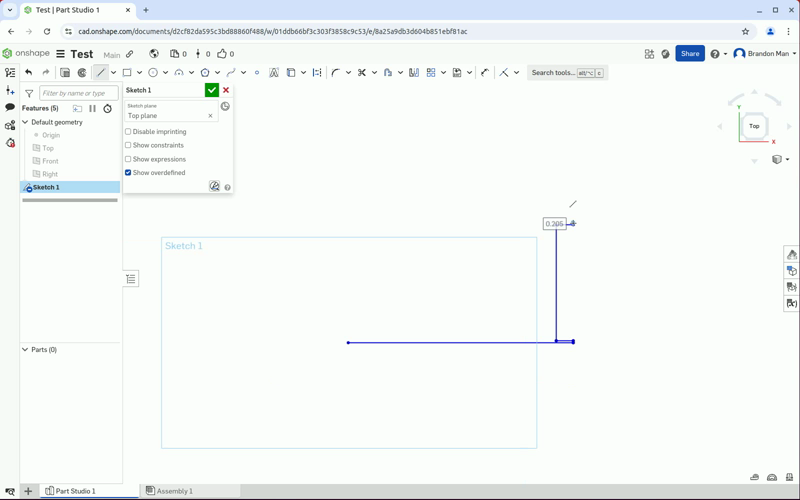
scroll(-6)
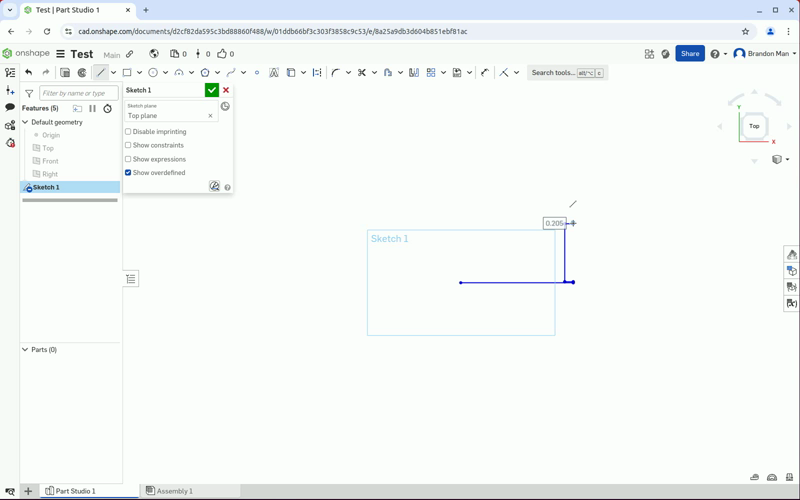
key_up(shift)
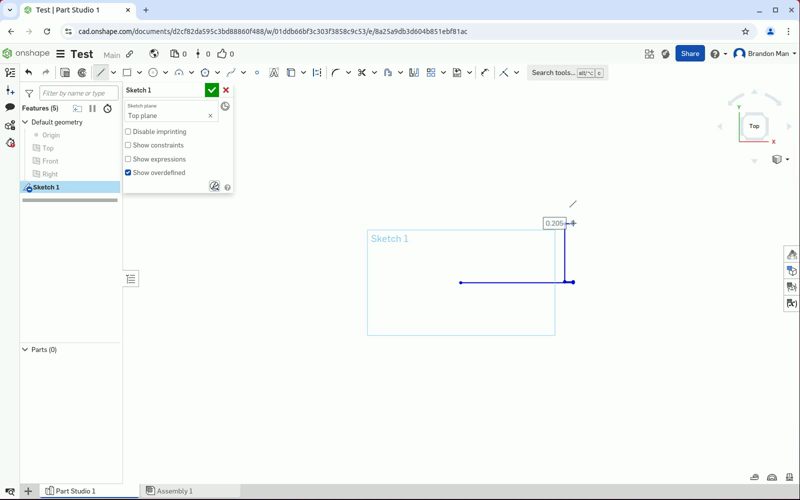
key_down(shift)
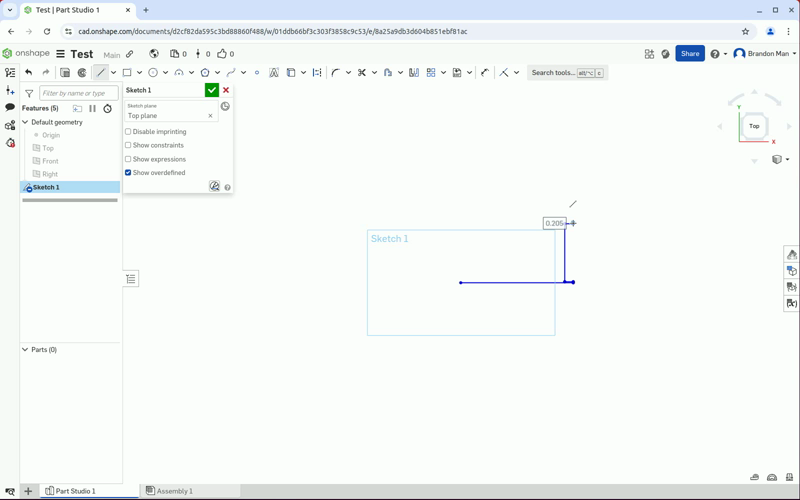
mouse_move(460, 222)
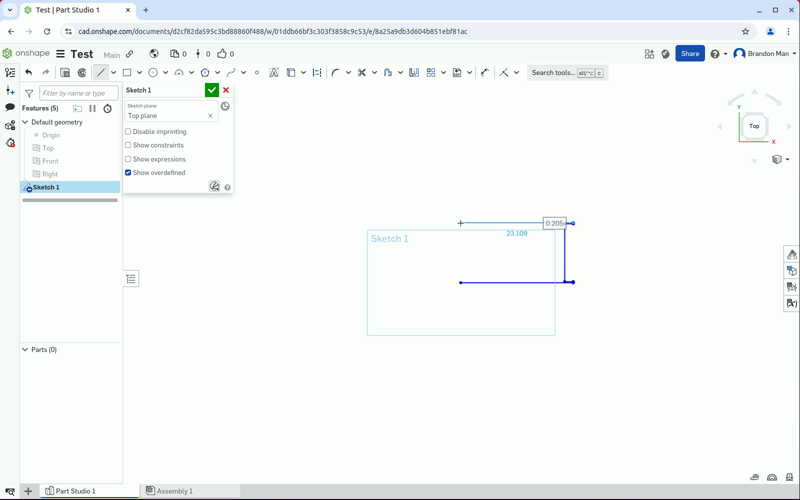
click(460, 222)
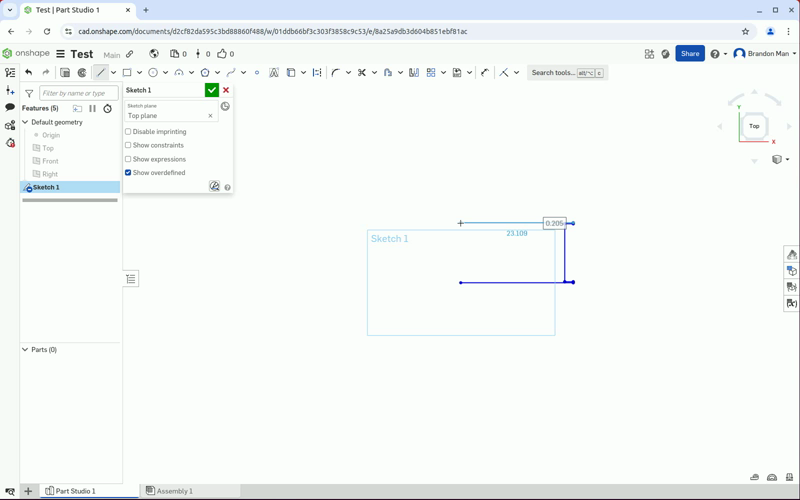
key_up(shift)
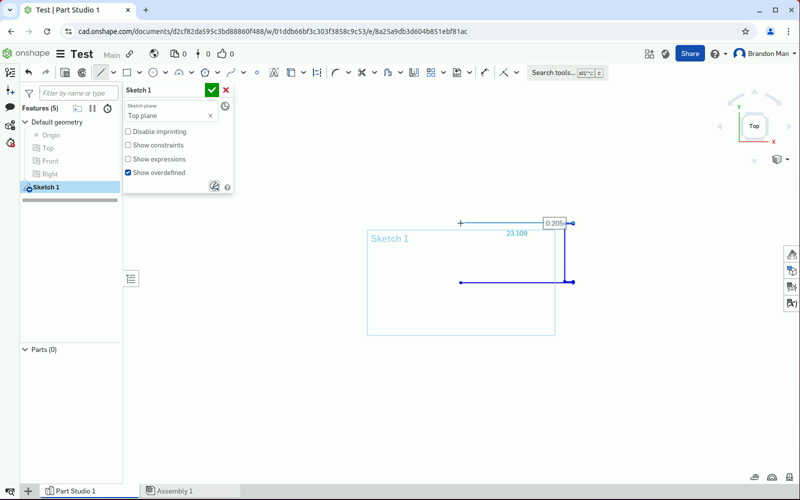
key_down(shift)
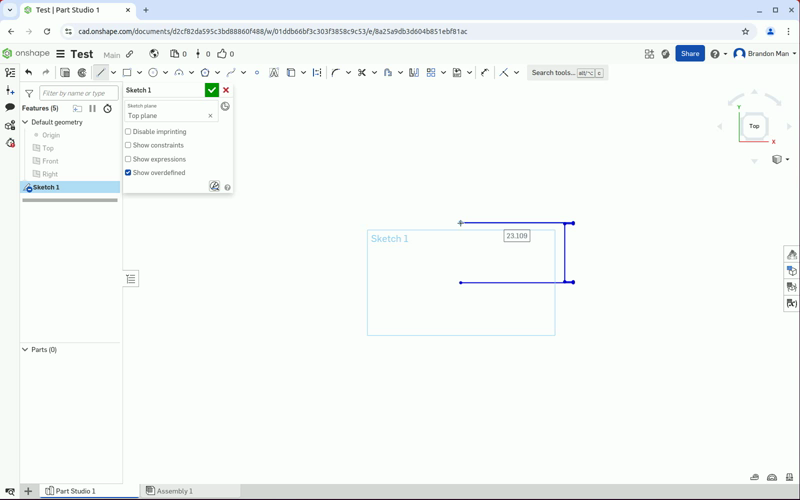
mouse_move(460, 282)
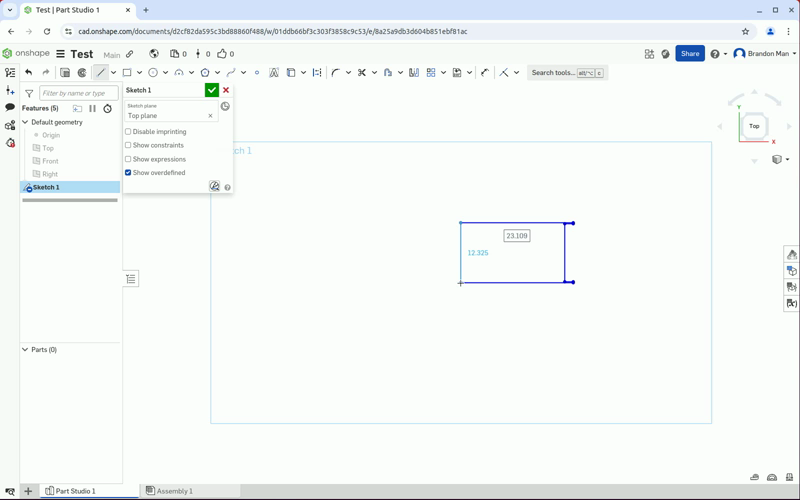
key_up(shift)
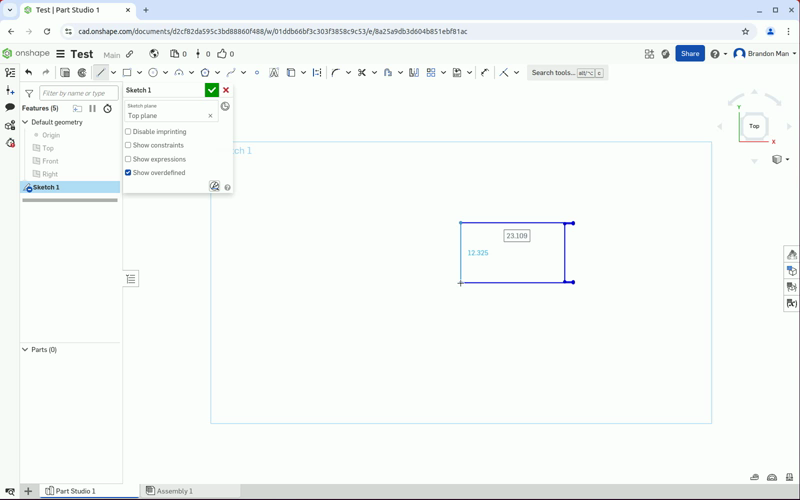
click(460, 282)
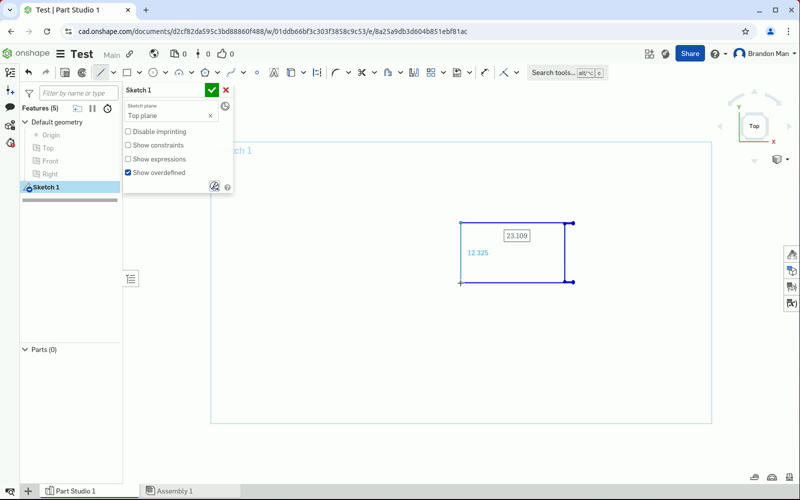
key(esc)
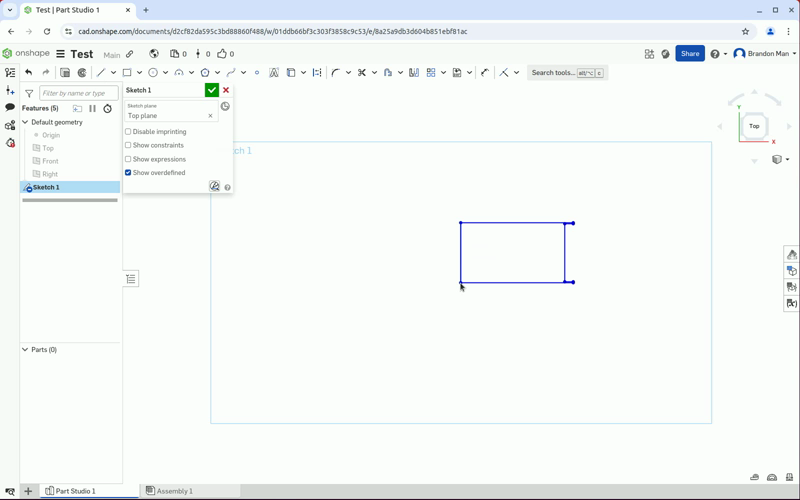
mouse_move(526, 237)
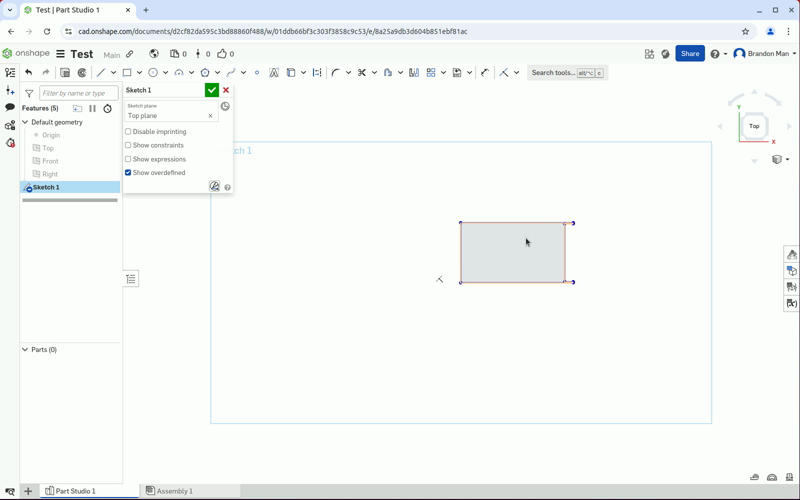
click(526, 237)
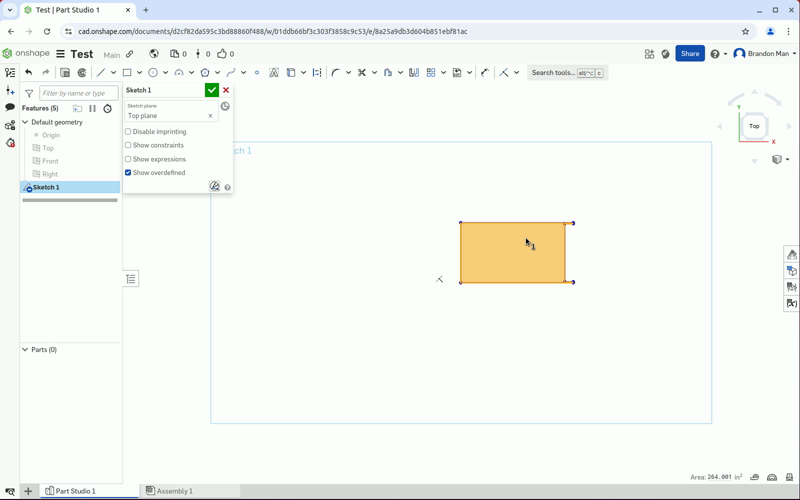
mouse_move(73, 352)
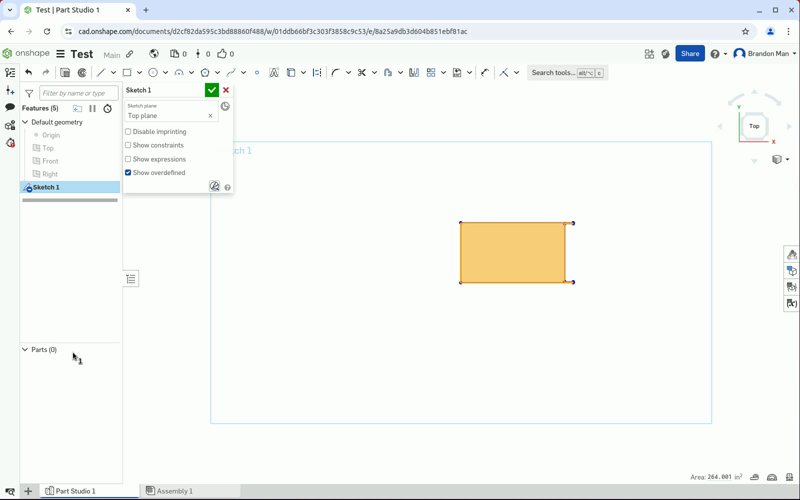
key(shift+y)
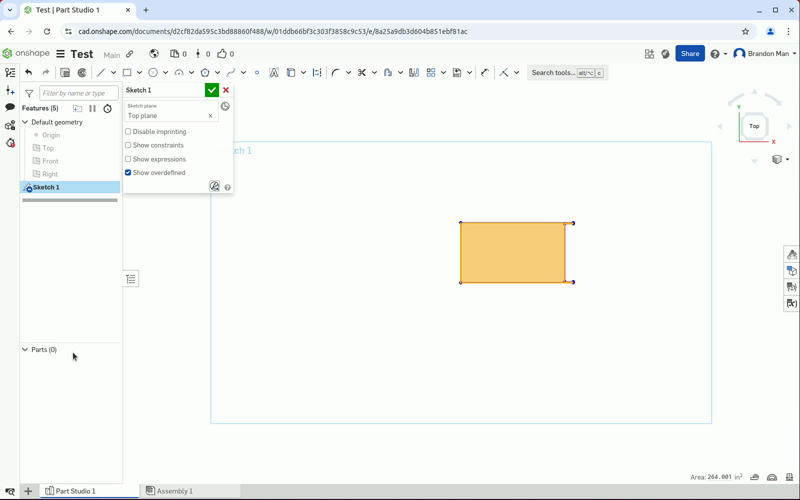
key(shift+e)
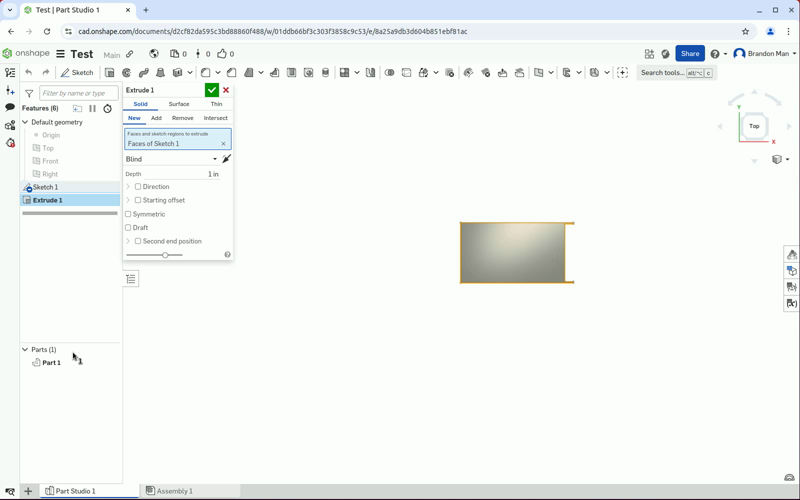
mouse_move(143, 106)
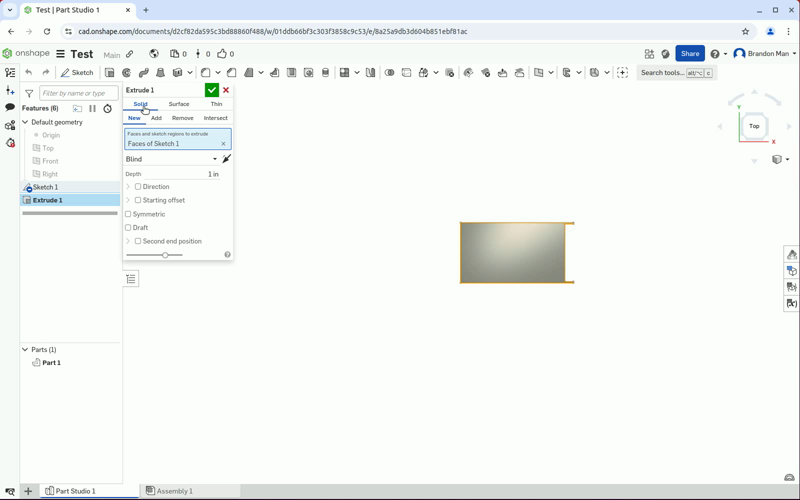
click(143, 106)
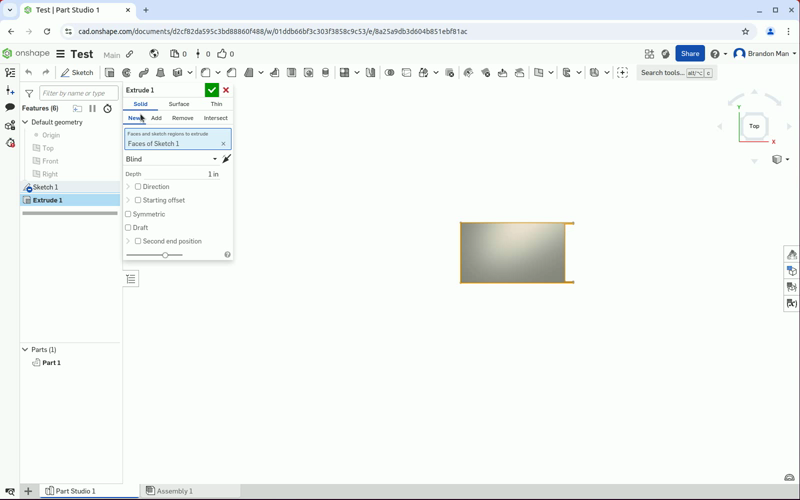
mouse_move(137, 120)
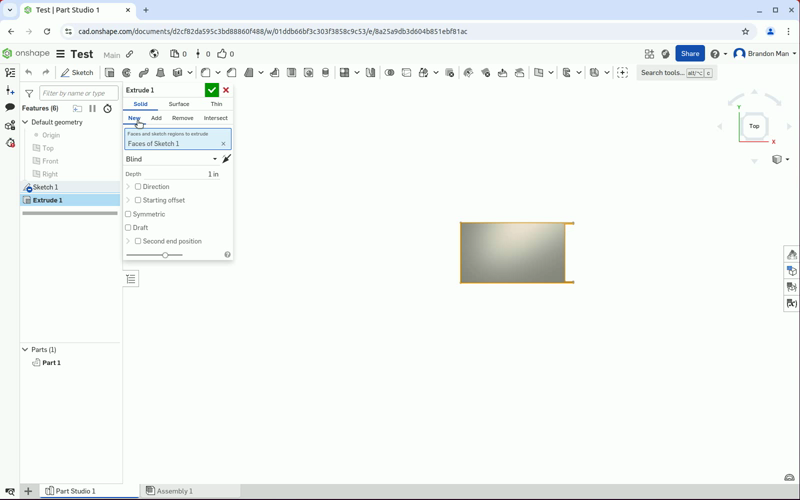
click(137, 120)
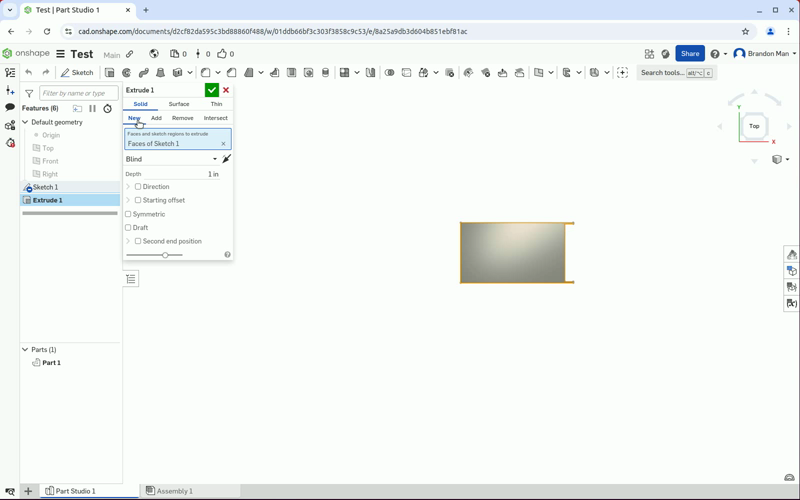
key(tab, 4)
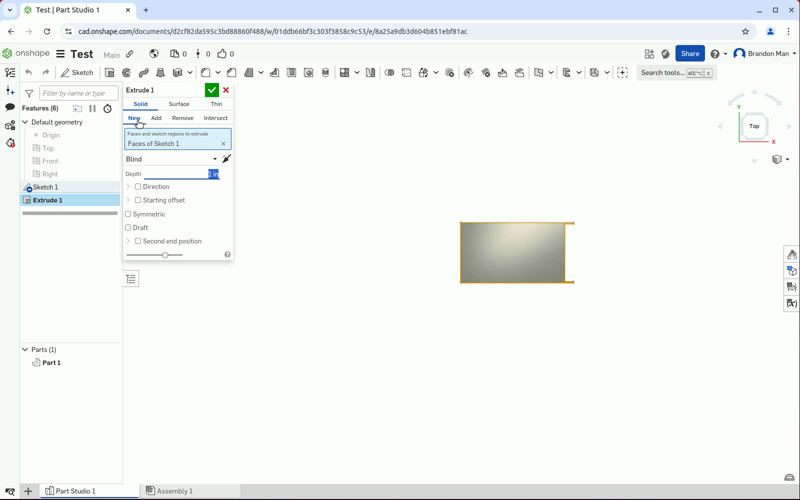
text(3.129)
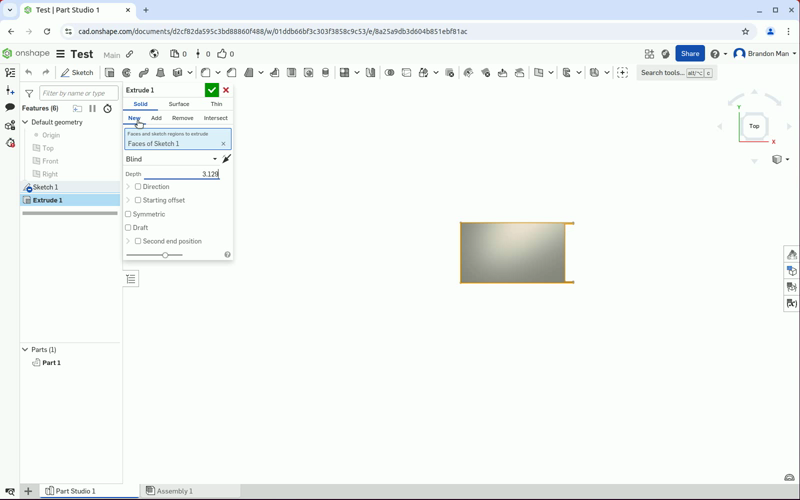
key(enter)
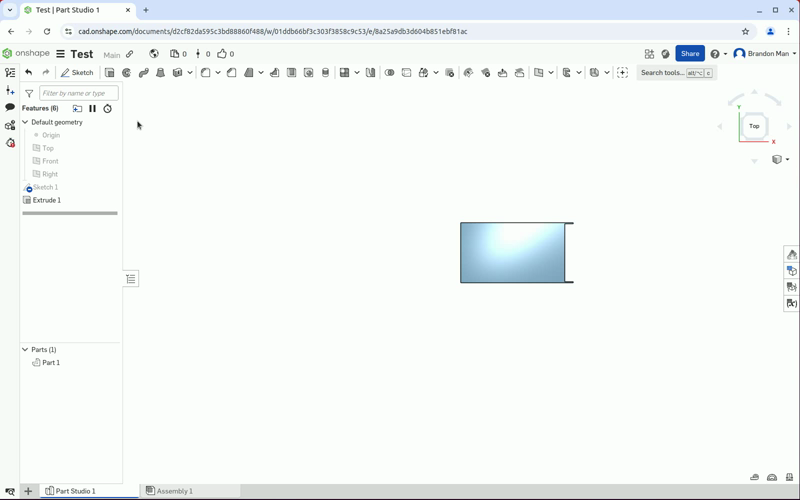
key(shift+h)
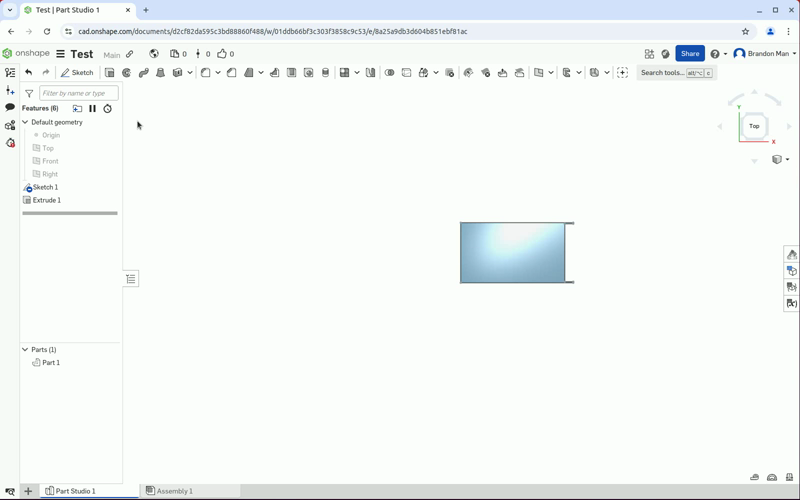
key(shift+h)
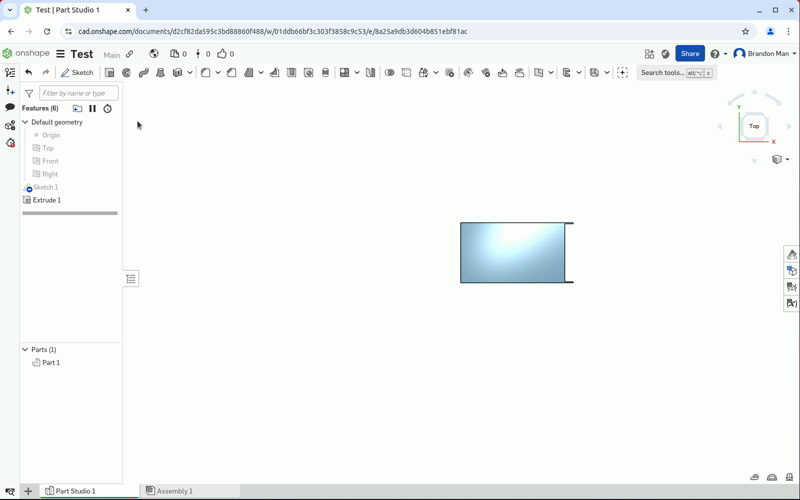
mouse_move(73, 189)
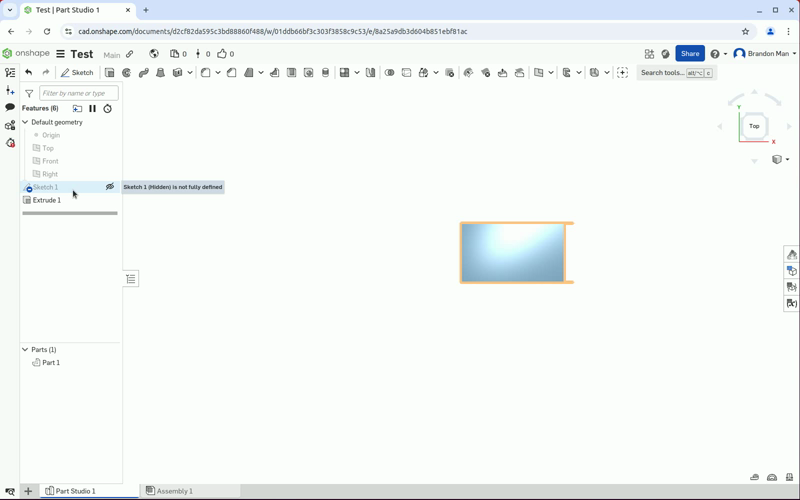
click(73, 189)
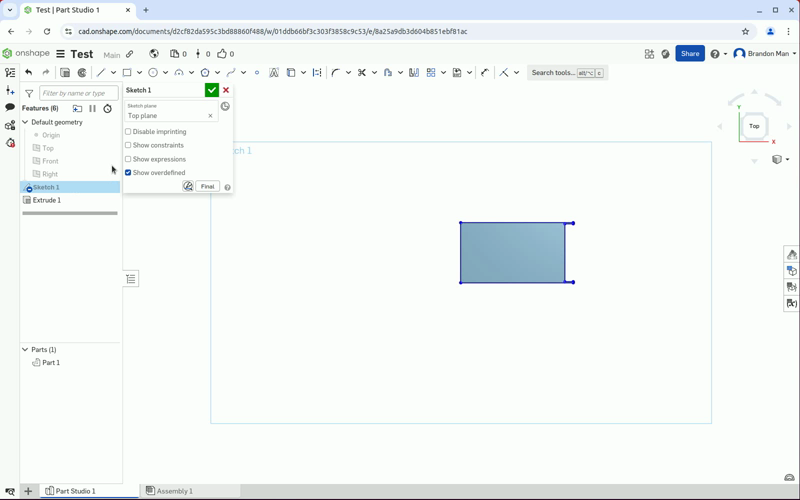
mouse_move(229, 92)
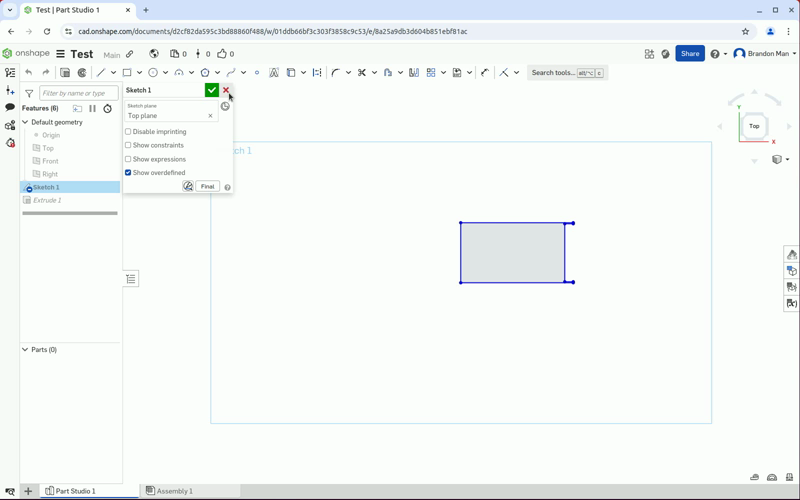
click(229, 92)
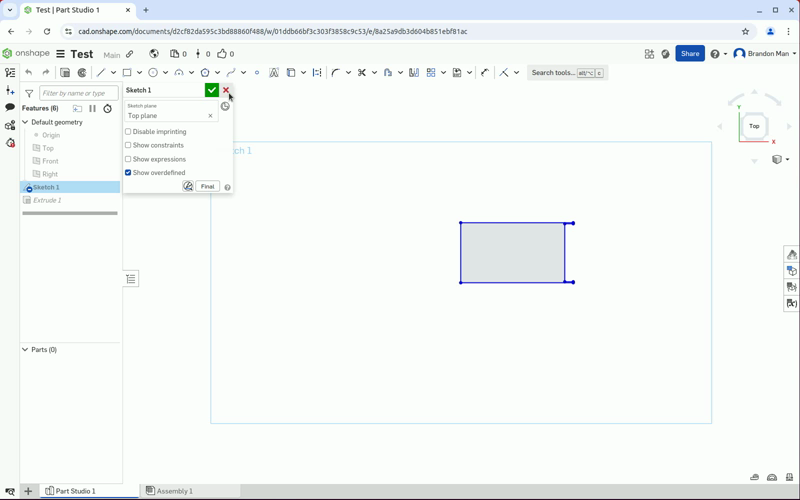
key(shift+s)
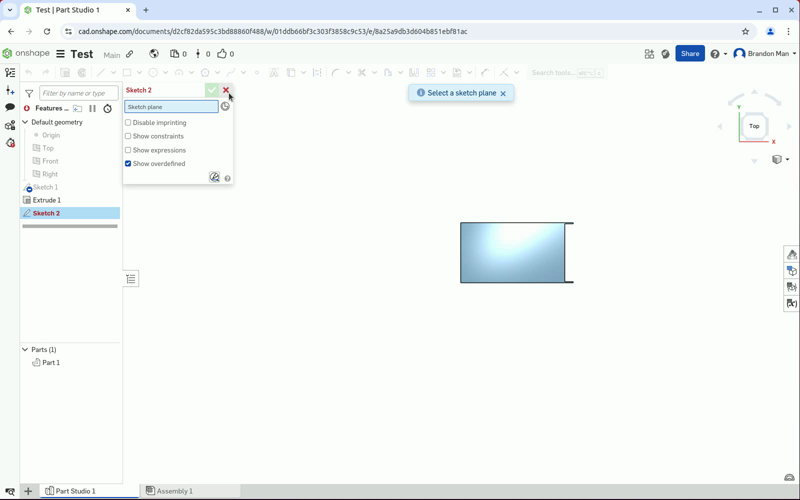
mouse_move(73, 150)
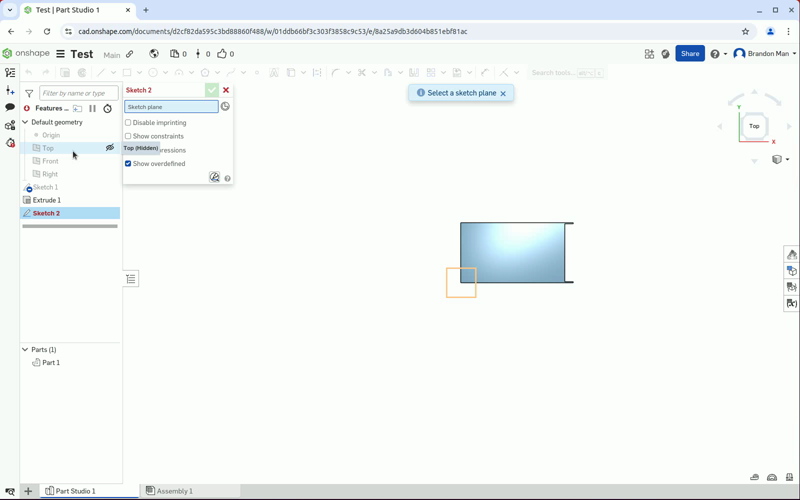
click(73, 150)
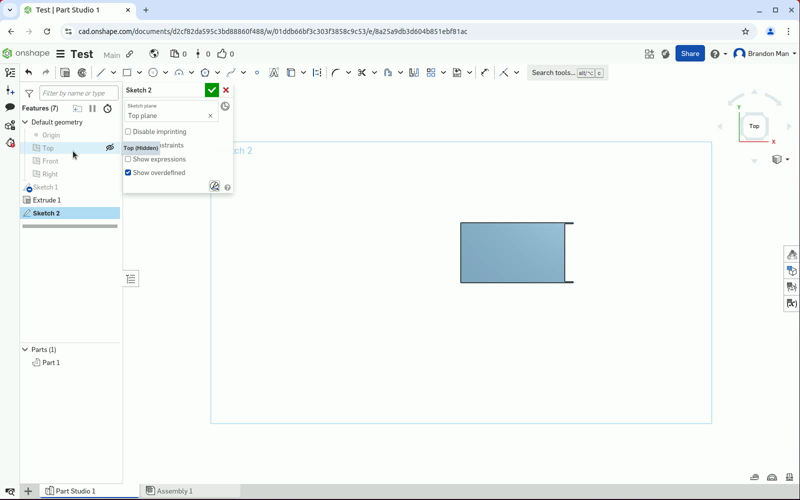
mouse_move(73, 352)
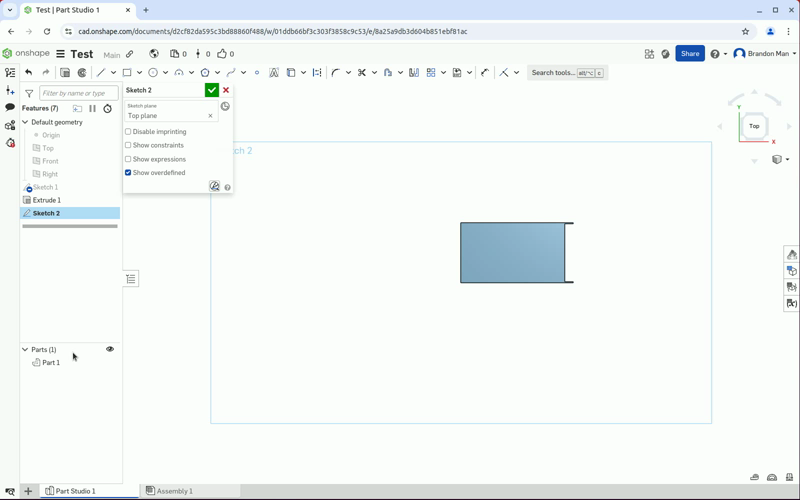
key(y)
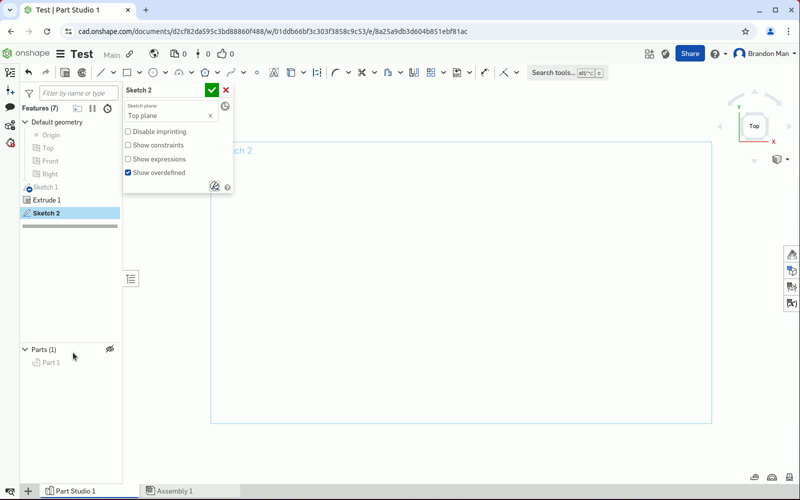
key(l)
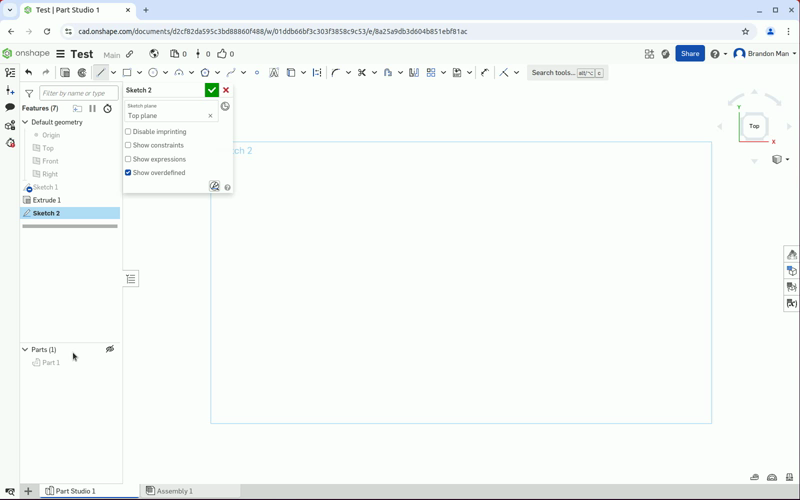
key_down(shift)
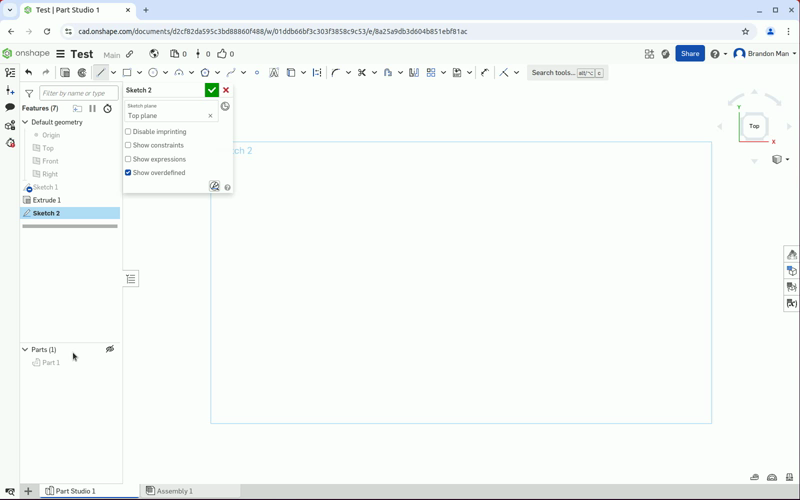
mouse_move(564, 281)
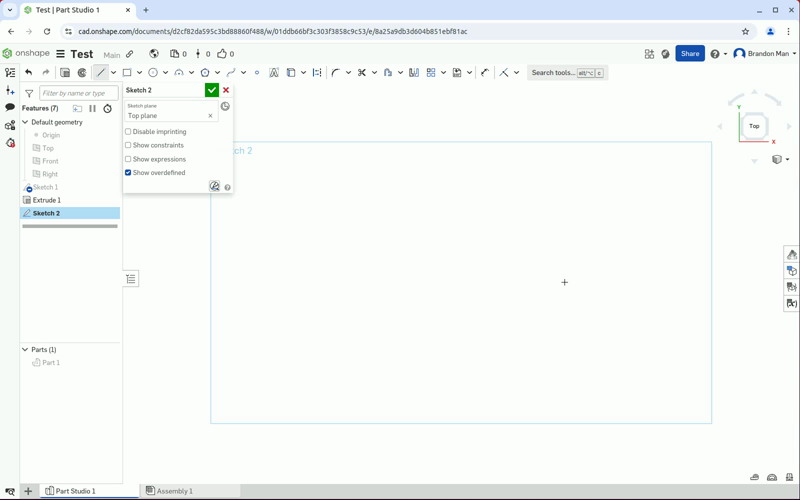
click(564, 281)
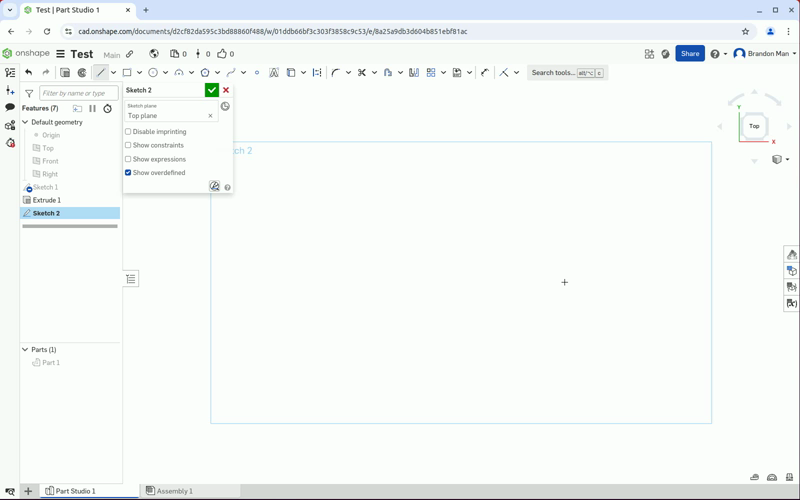
key_up(shift)
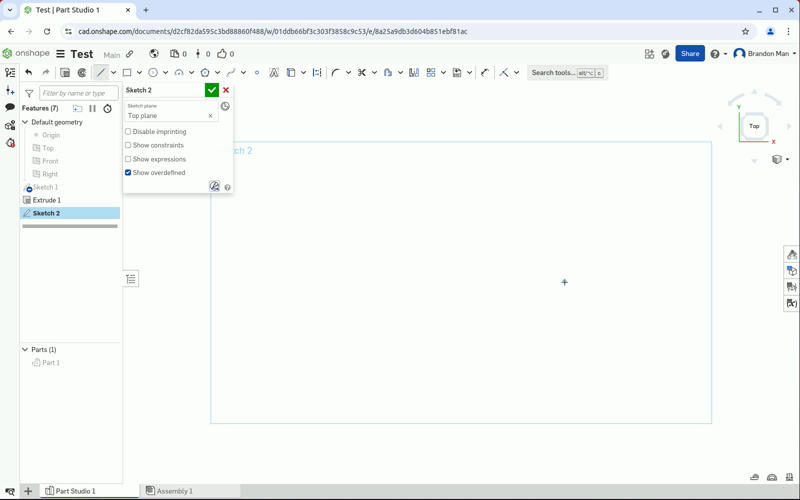
key_down(shift)
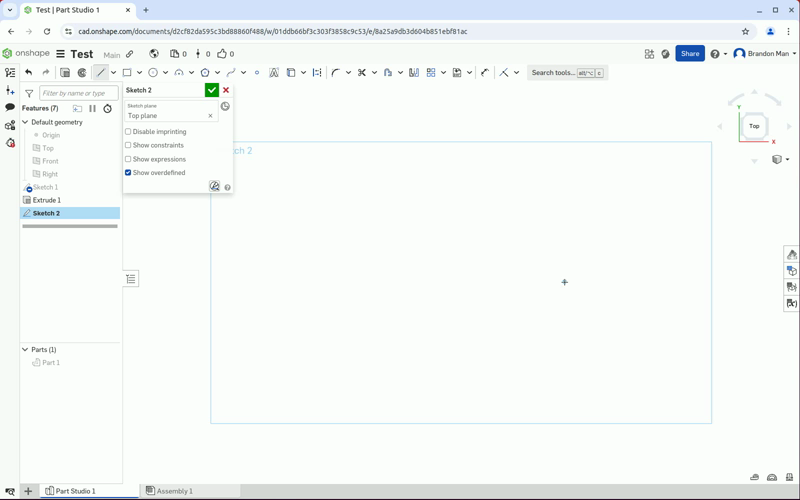
mouse_move(589, 281)
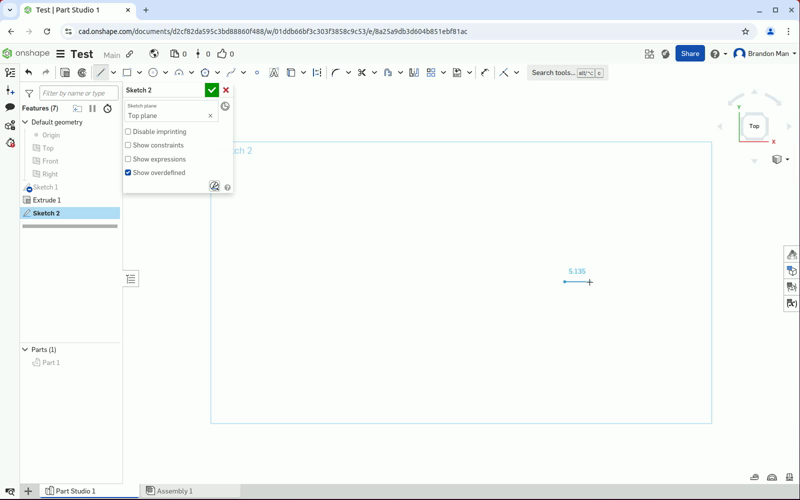
mouse_move(573, 281)
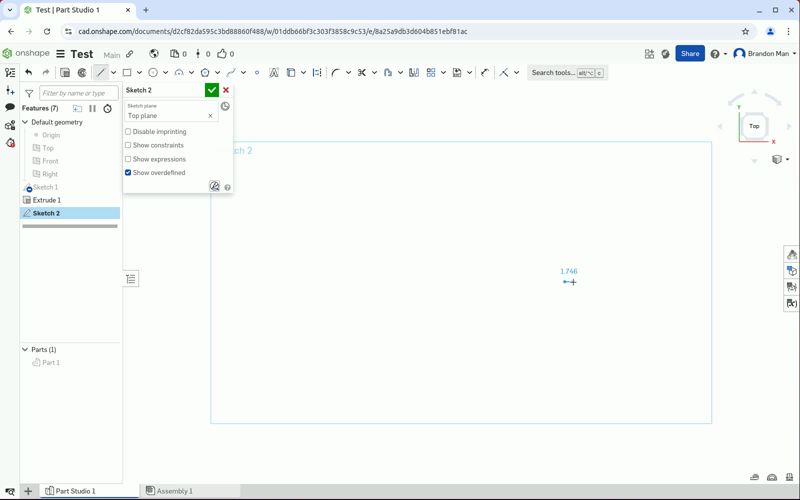
click(573, 281)
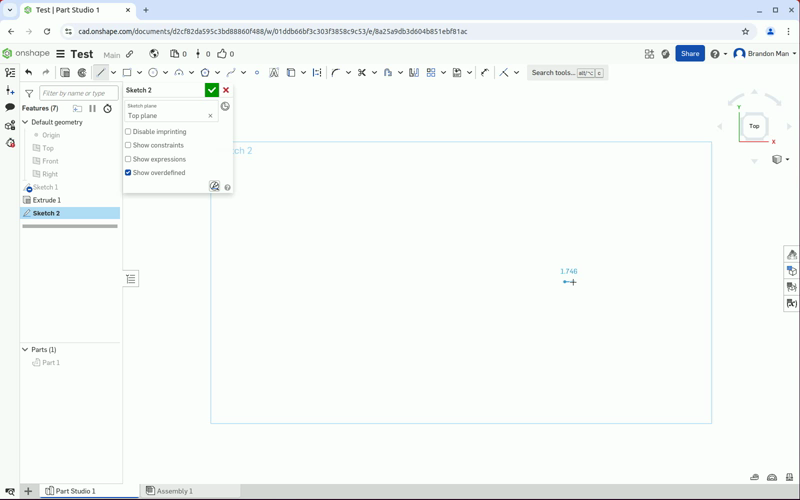
key_up(shift)
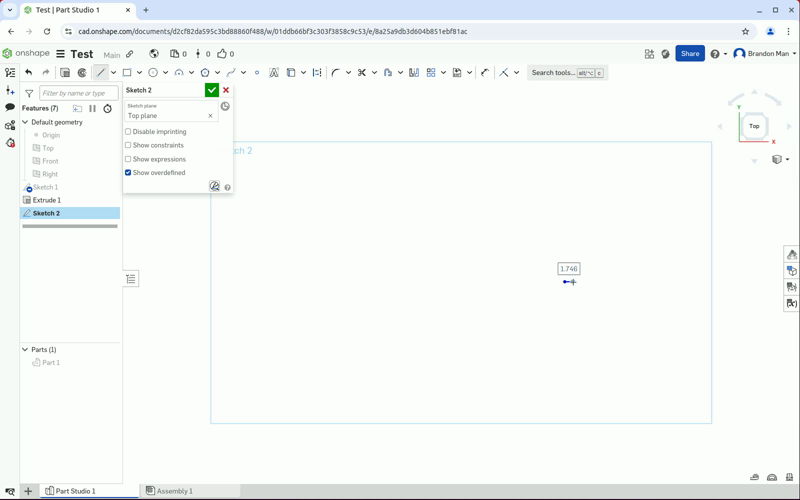
key_down(shift)
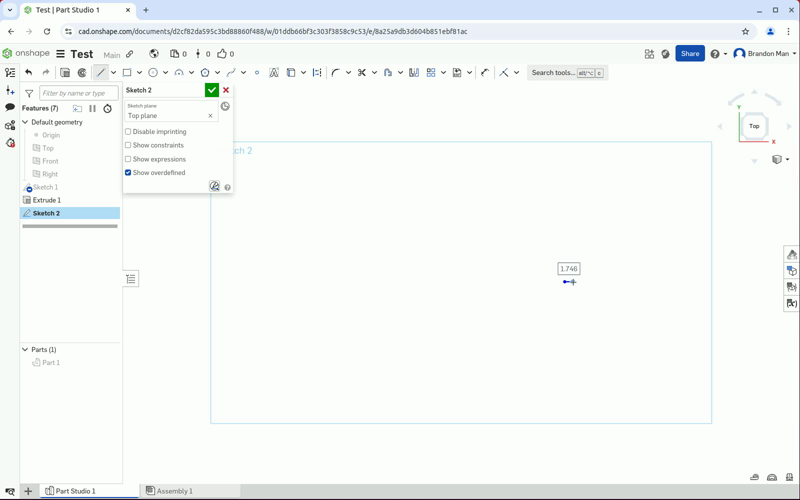
mouse_move(589, 281)
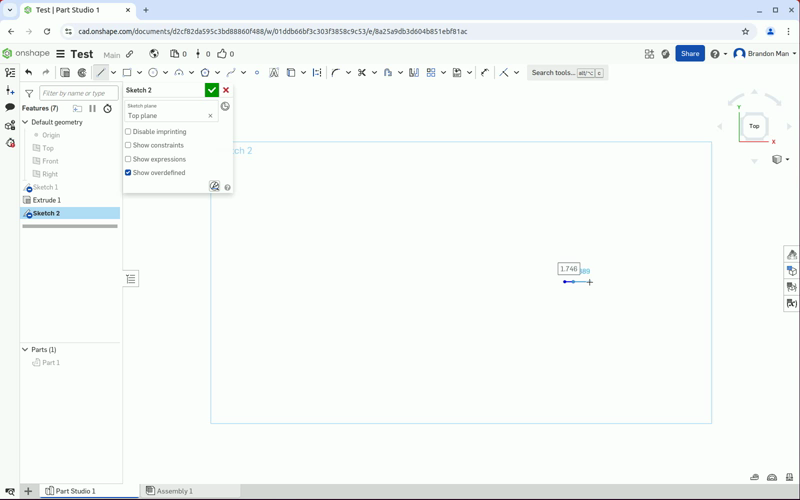
mouse_move(573, 222)
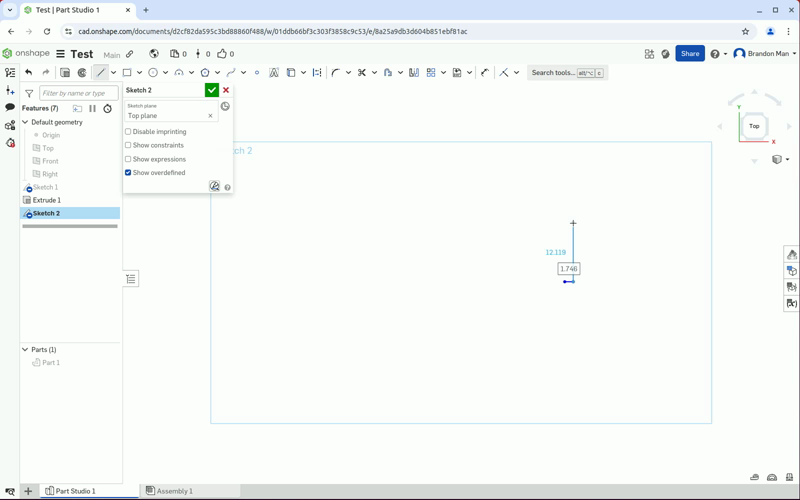
click(573, 222)
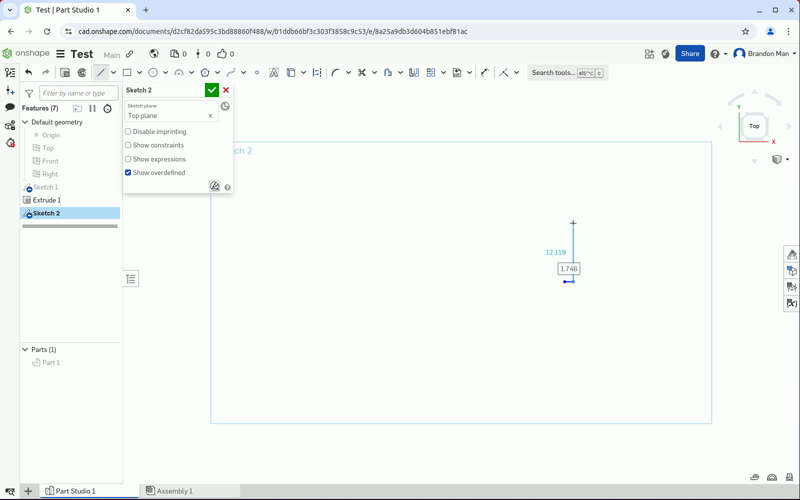
key_up(shift)
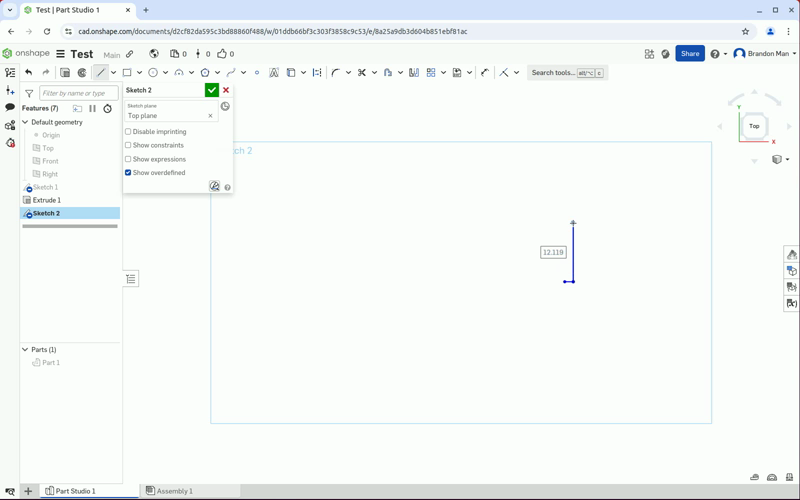
key_down(shift)
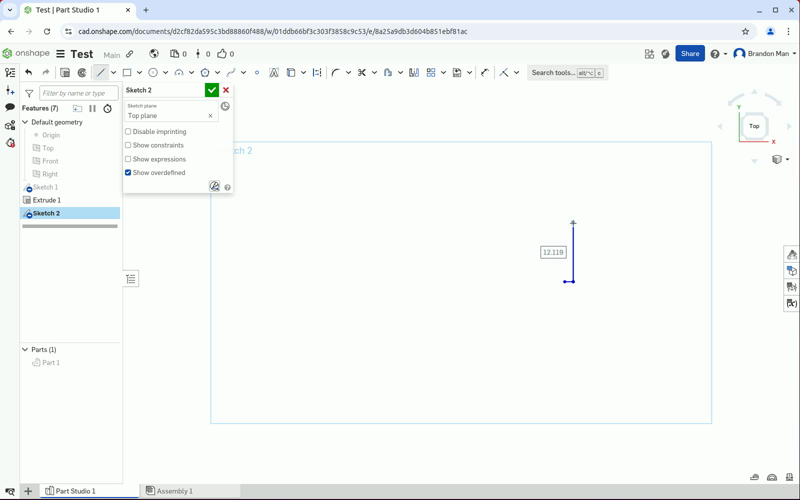
mouse_move(589, 222)
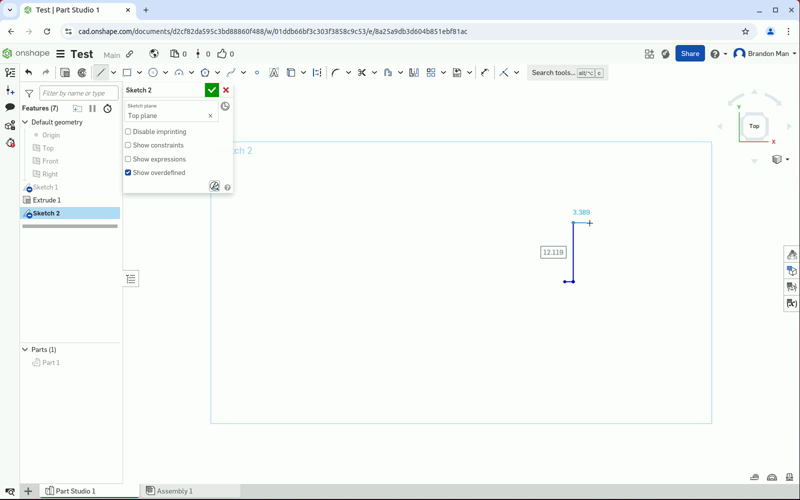
mouse_move(564, 222)
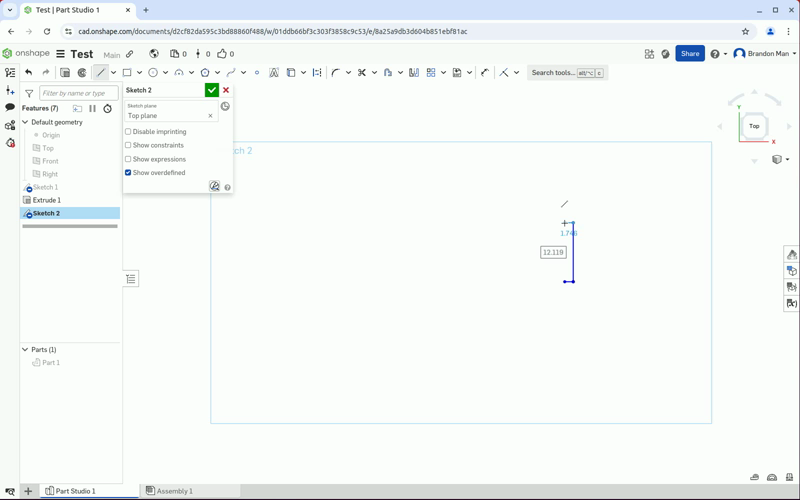
click(564, 222)
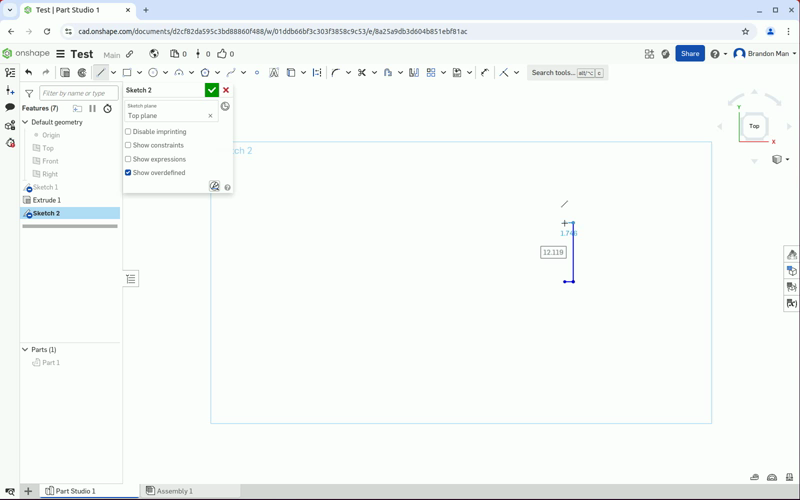
key_up(shift)
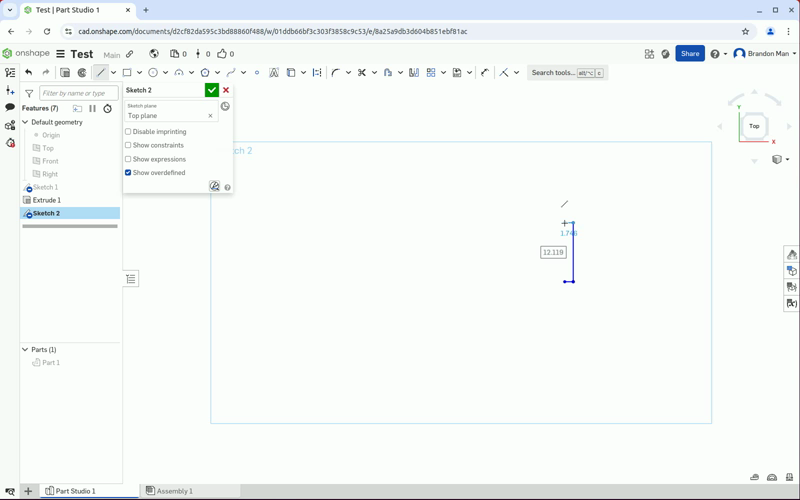
mouse_move(589, 222)
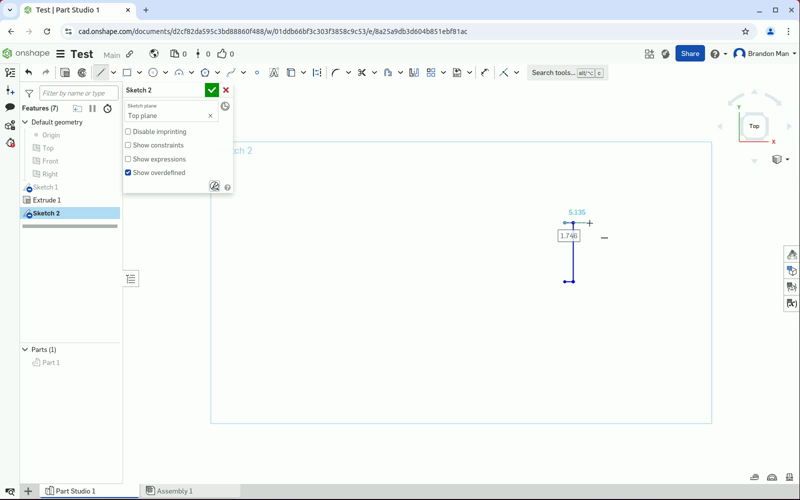
key_down(shift)
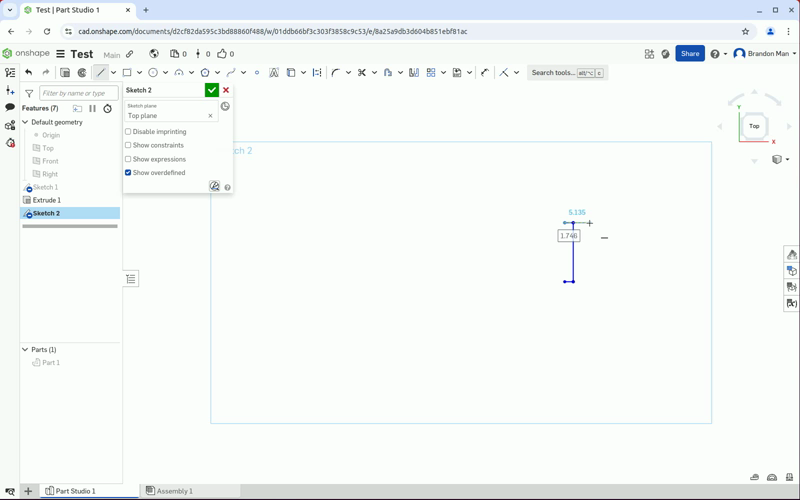
mouse_move(564, 281)
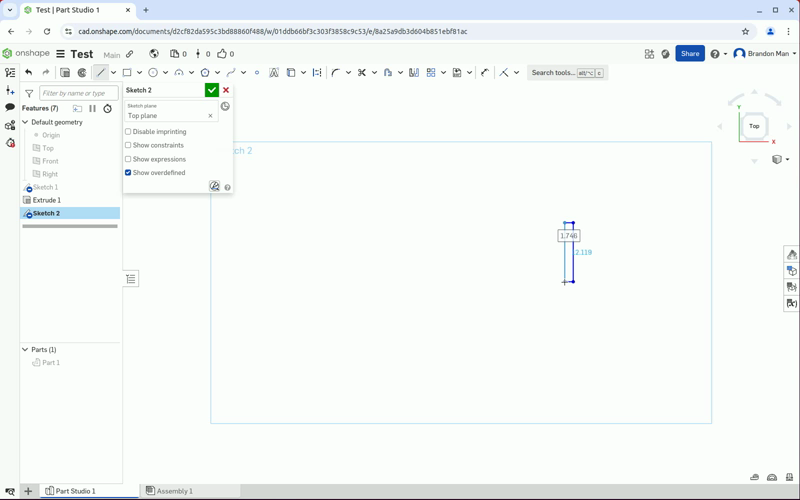
key_up(shift)
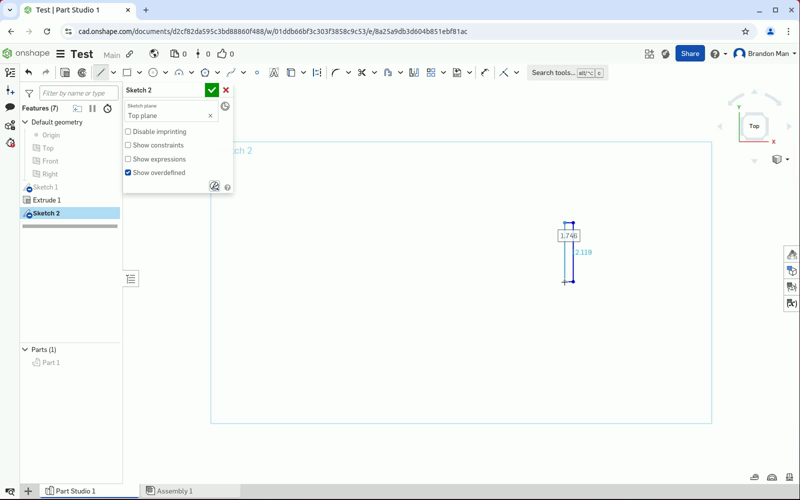
click(564, 281)
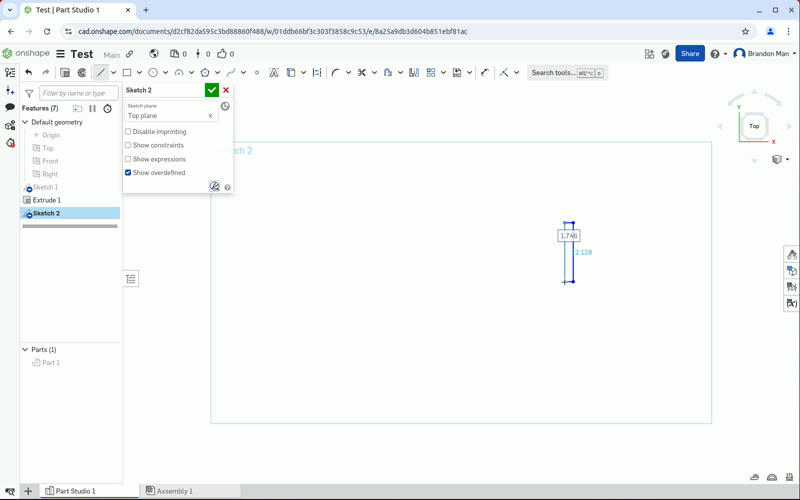
key(esc)
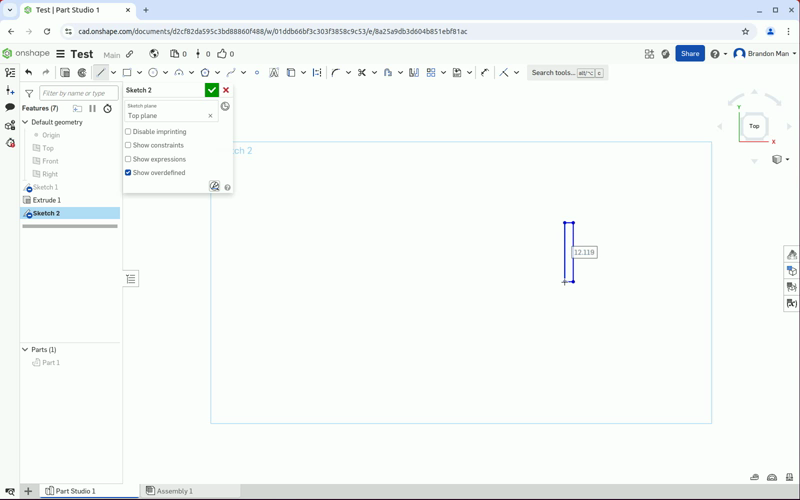
mouse_move(571, 250)
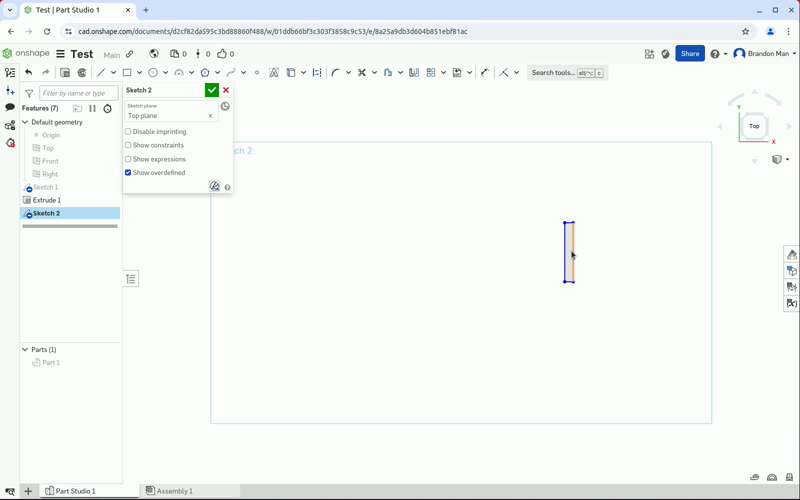
scroll(6)
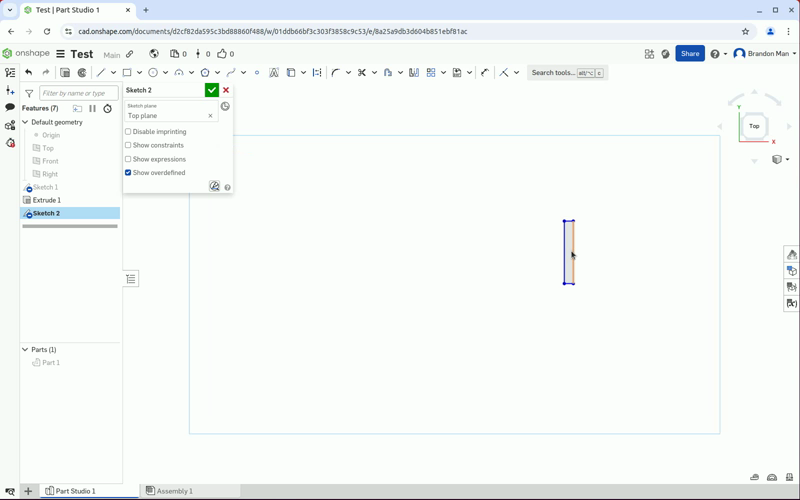
scroll(6)
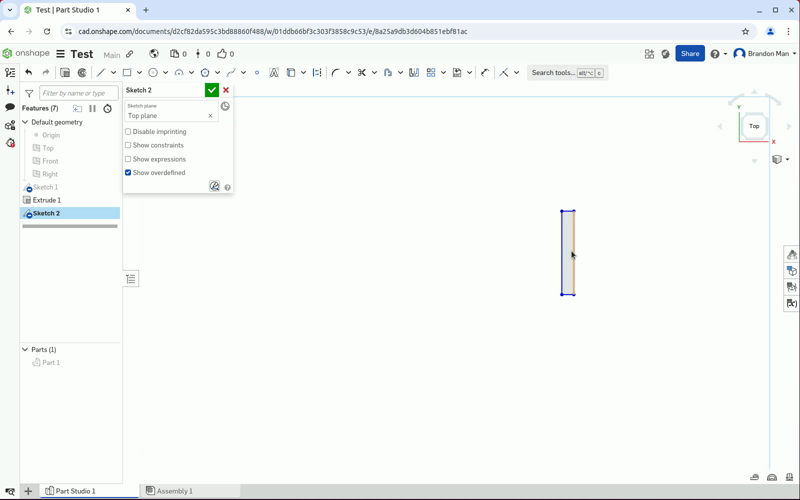
scroll(6)
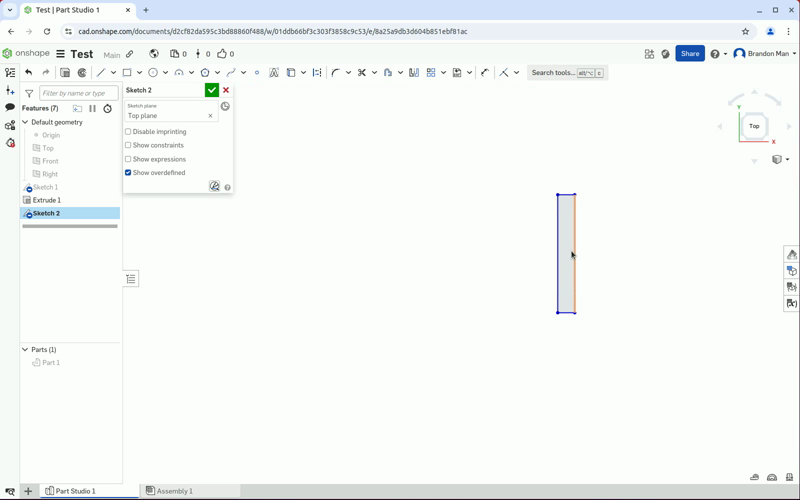
scroll(6)
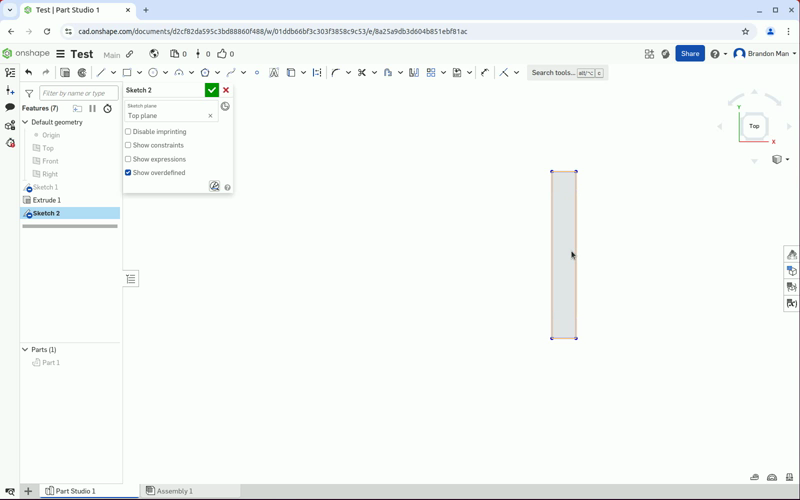
scroll(6)
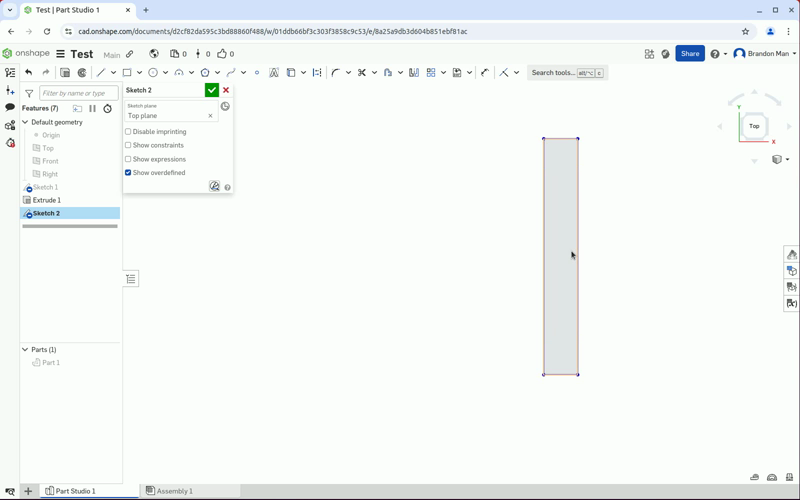
scroll(6)
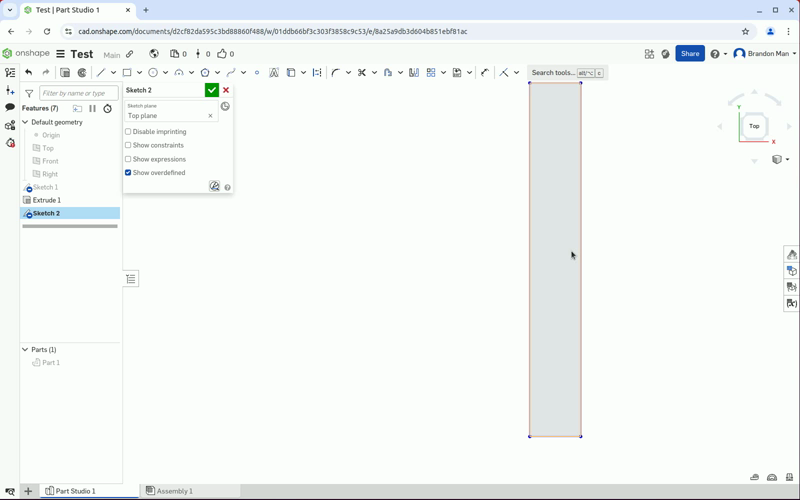
scroll(6)
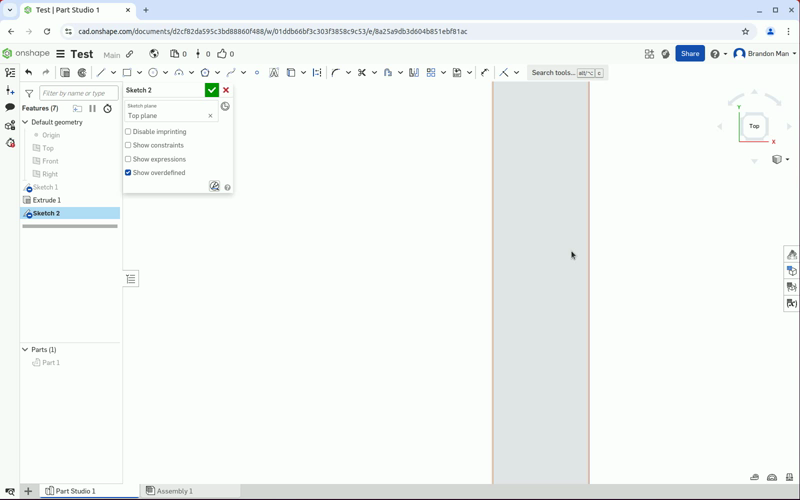
click(571, 250)
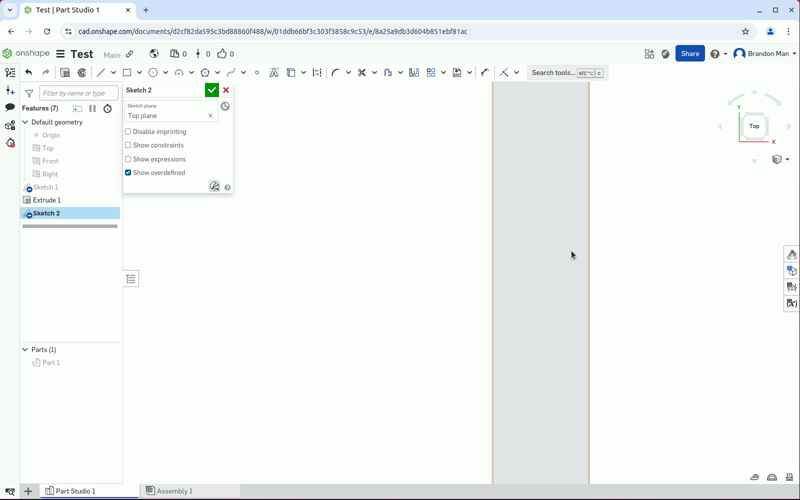
scroll(-6)
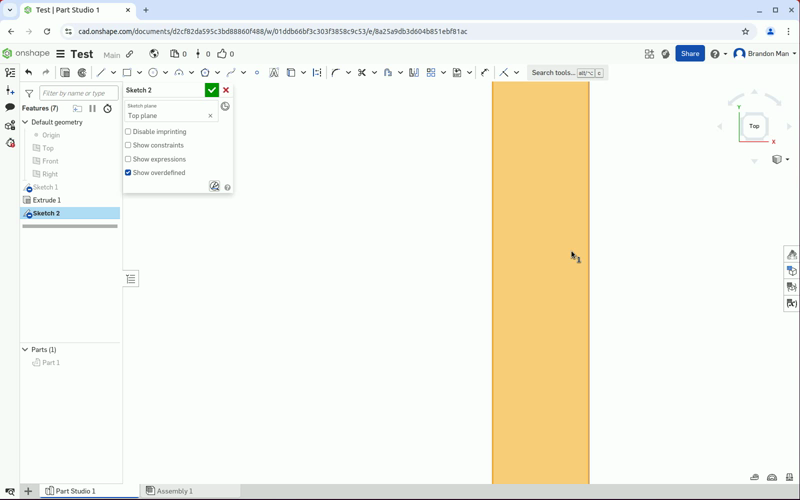
scroll(-6)
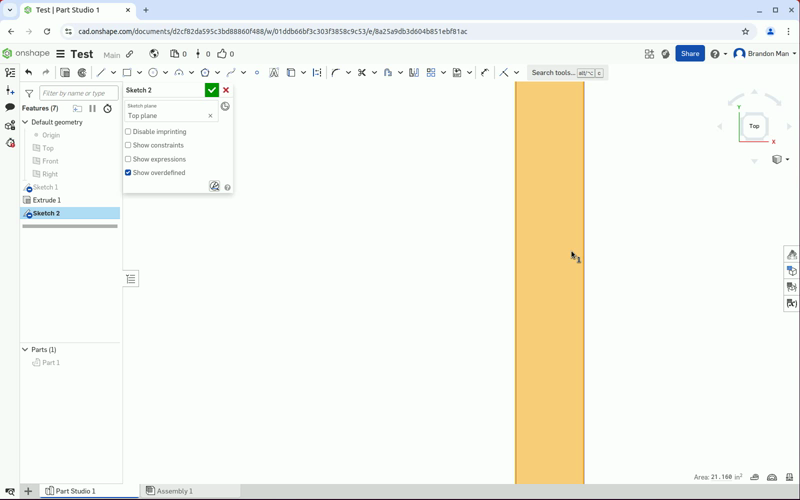
scroll(-6)
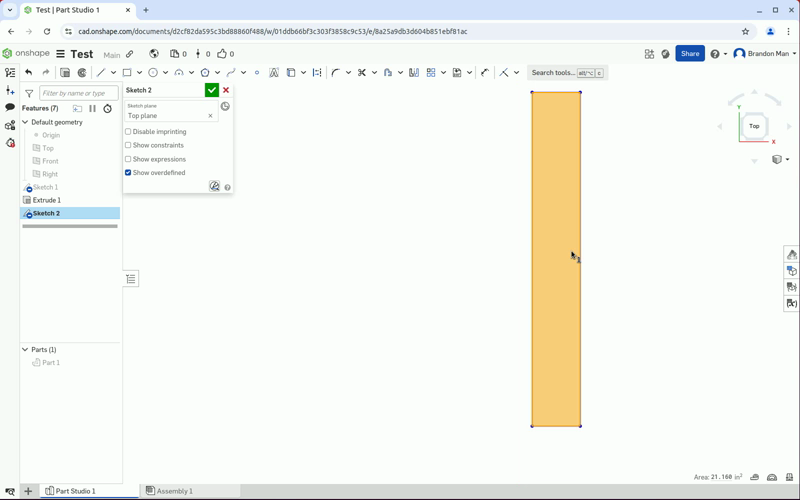
scroll(-6)
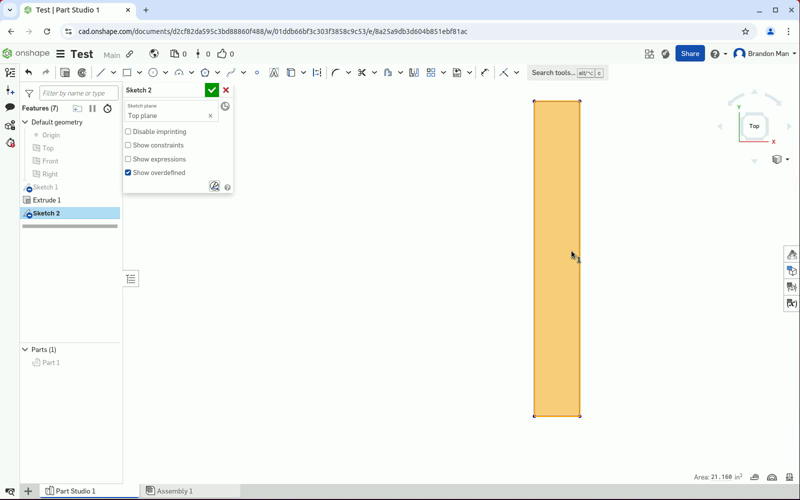
scroll(-6)
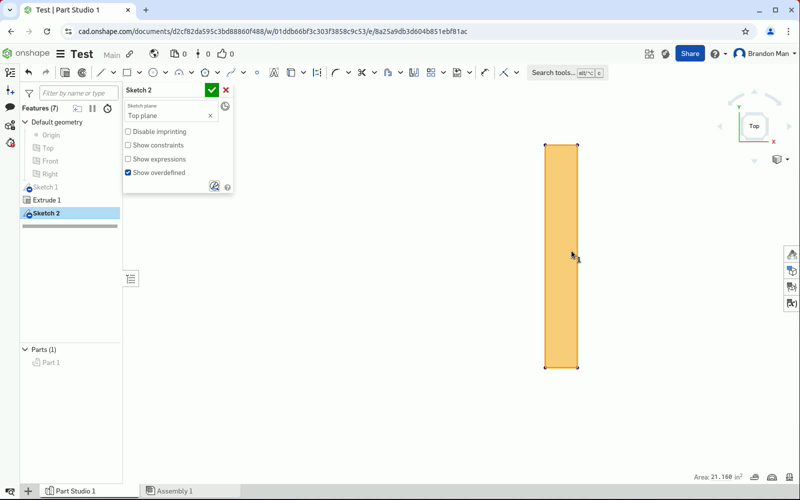
scroll(-6)
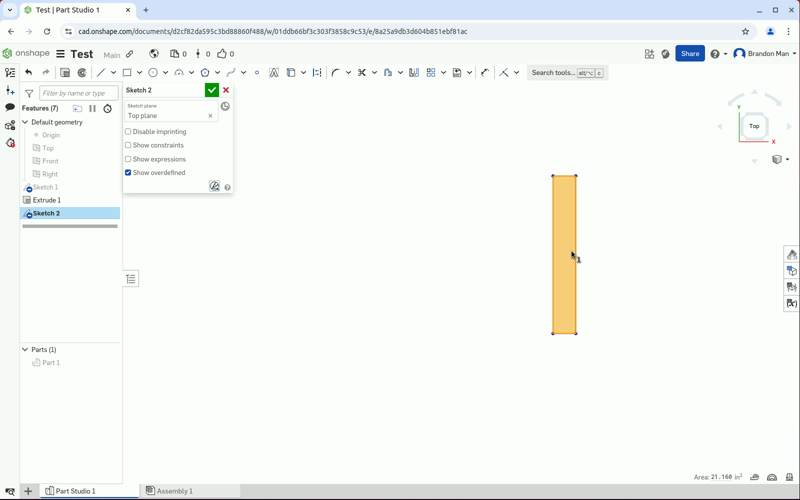
scroll(-6)
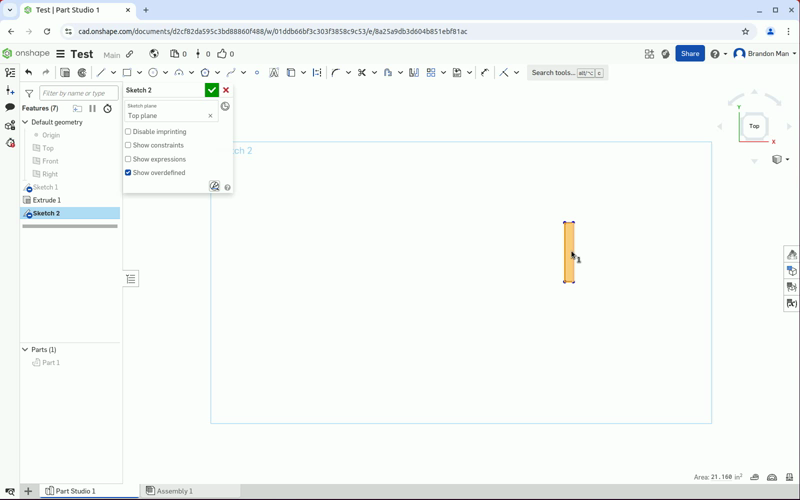
mouse_move(73, 352)
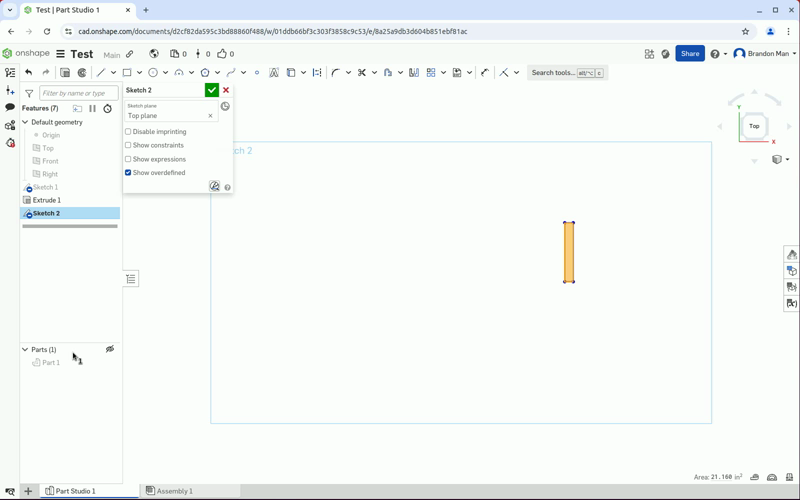
key(shift+y)
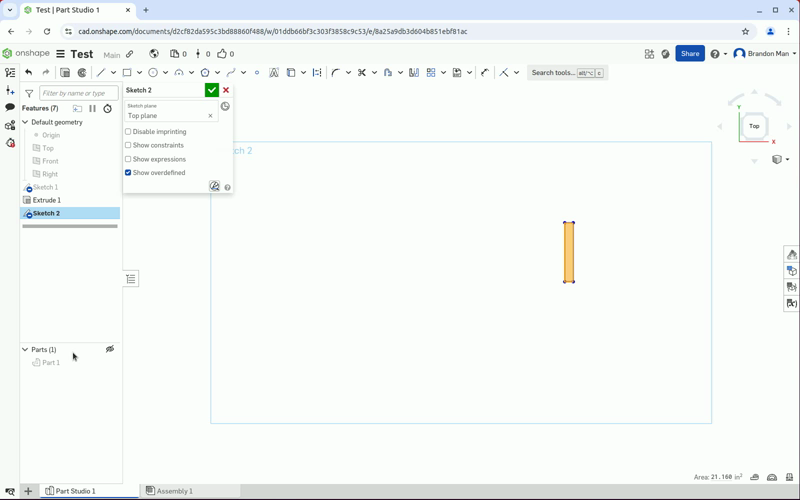
key(shift+e)
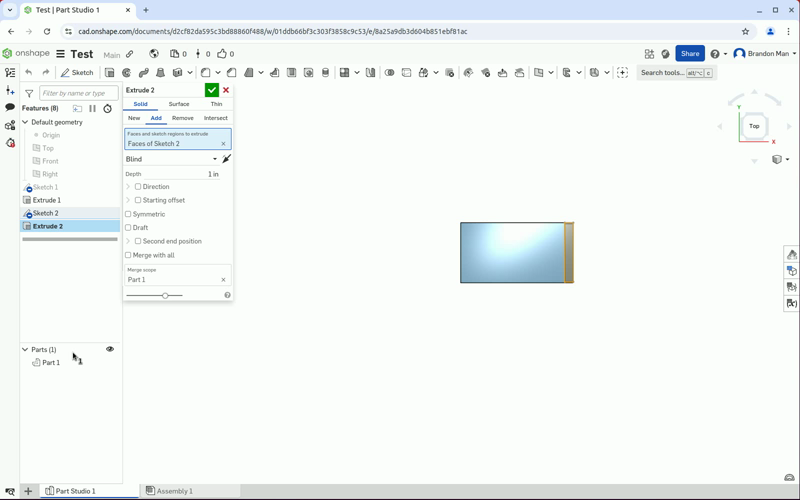
mouse_move(143, 106)
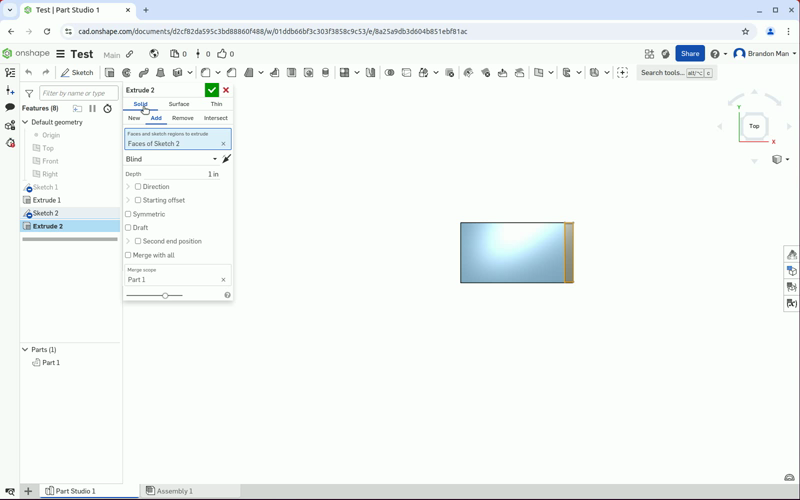
click(143, 106)
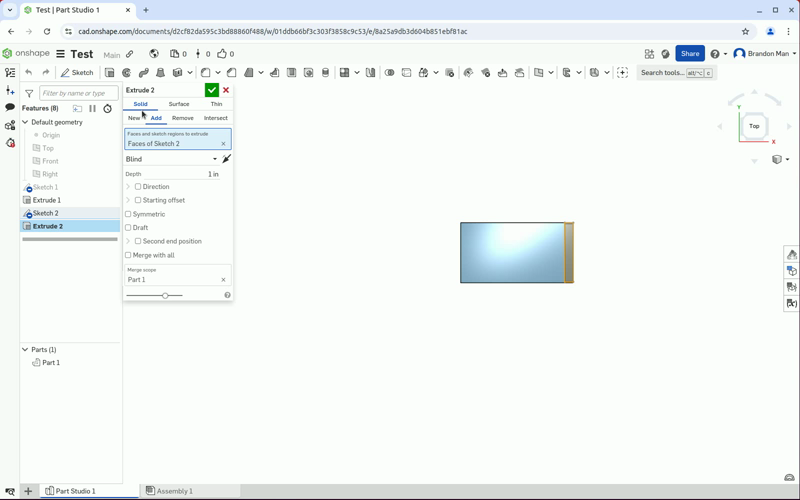
mouse_move(137, 120)
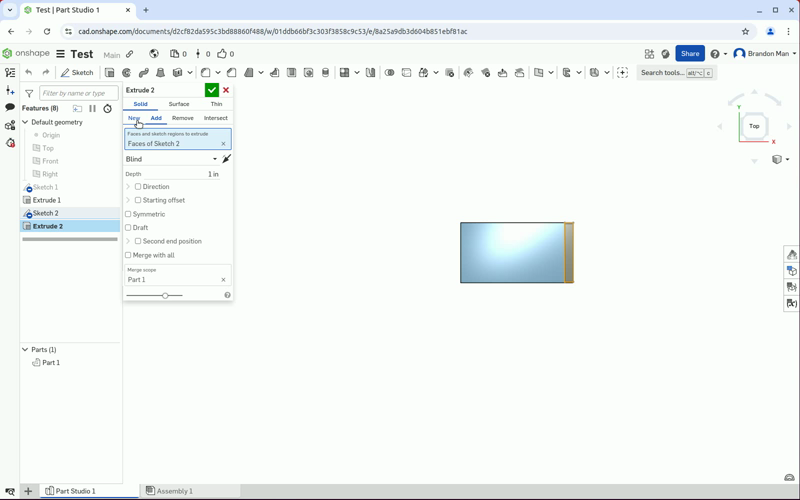
click(137, 120)
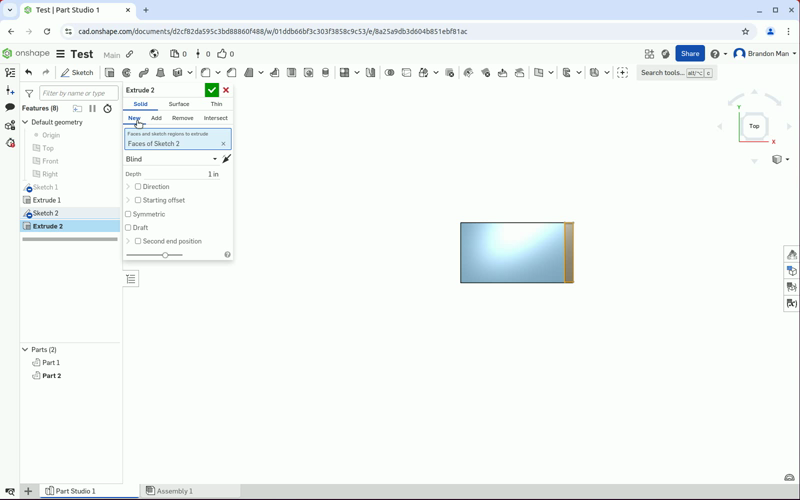
key(tab, 4)
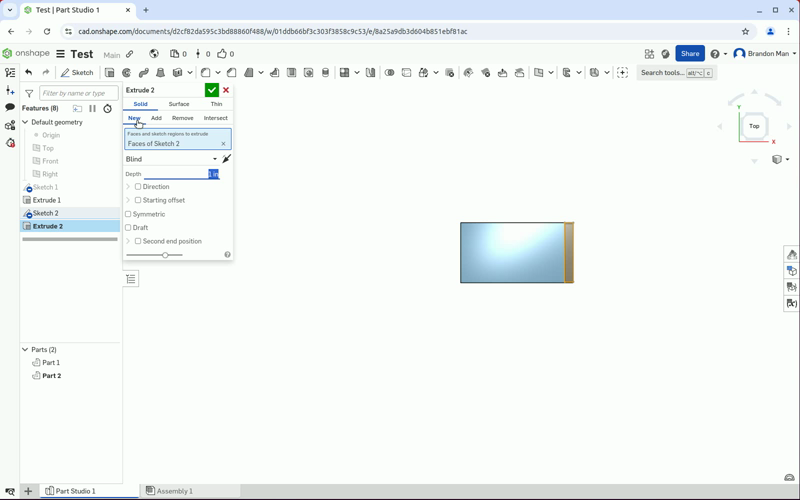
text(2.407)
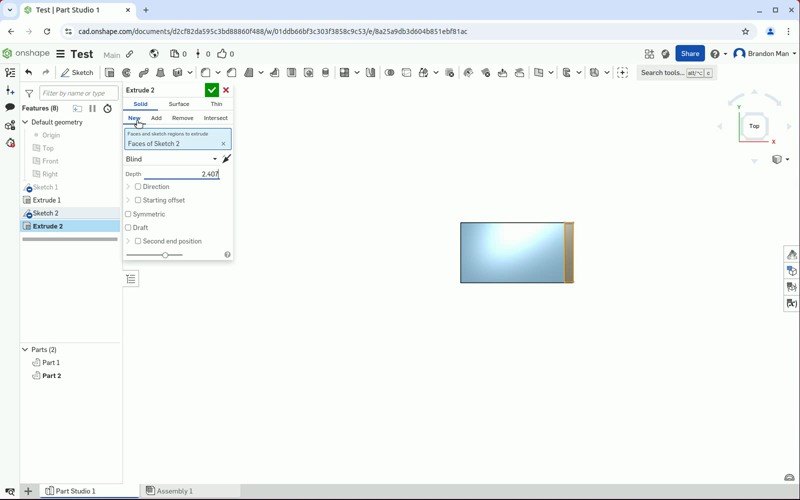
key(enter)
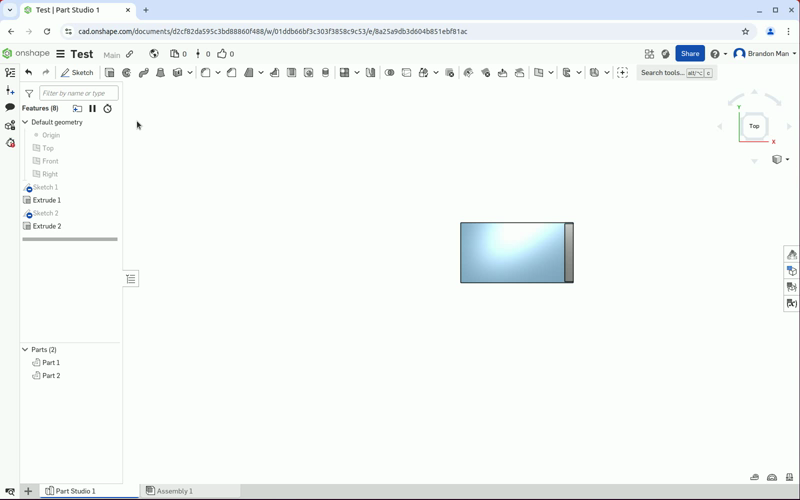
key(shift+h)
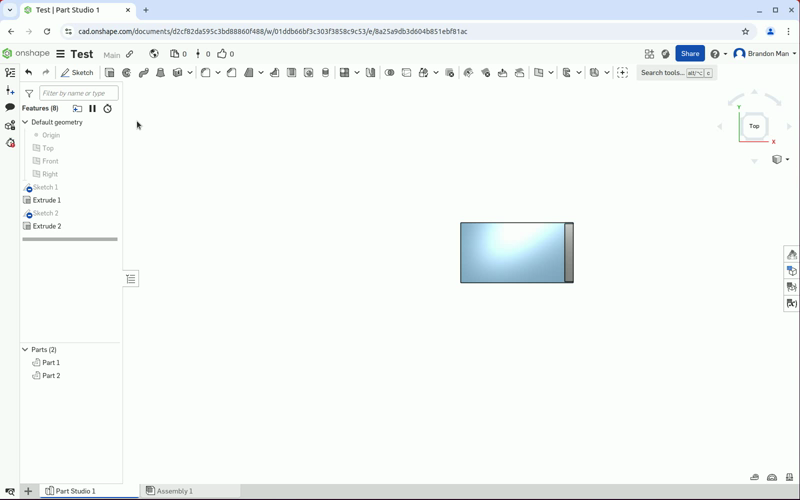
key(shift+h)
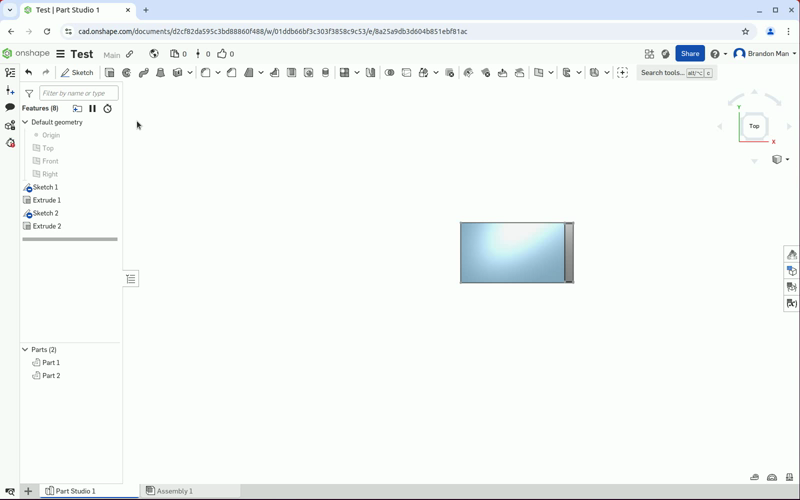
key(shift+7)
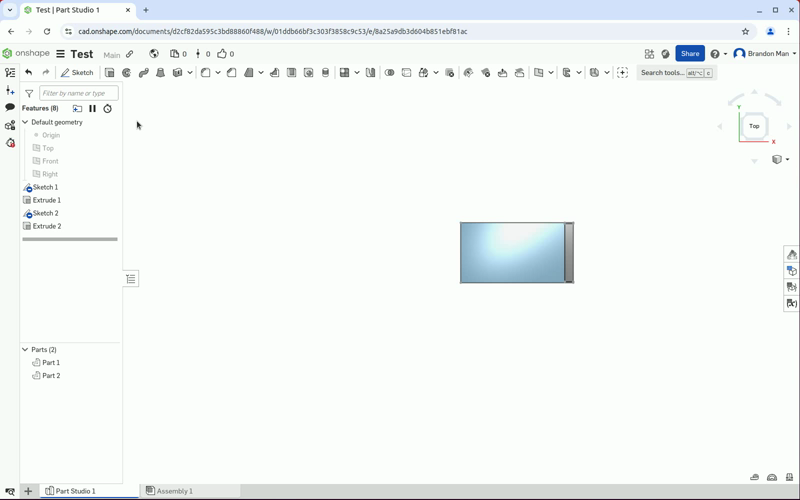
key(up, 3)
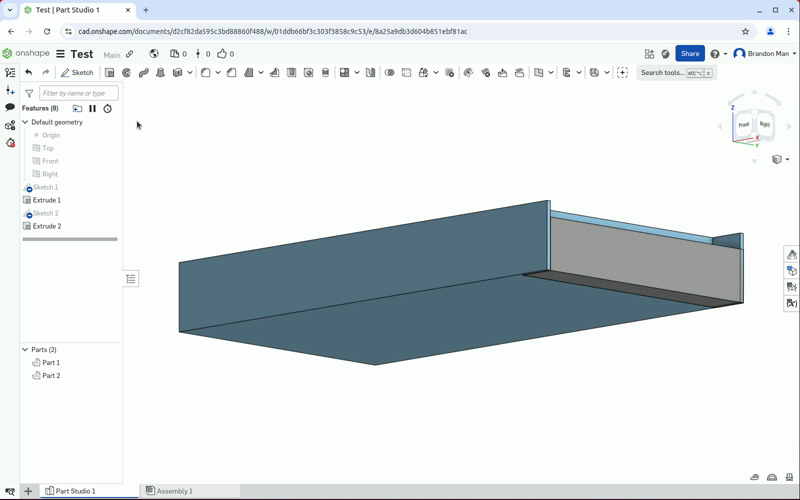
key(left, 3)
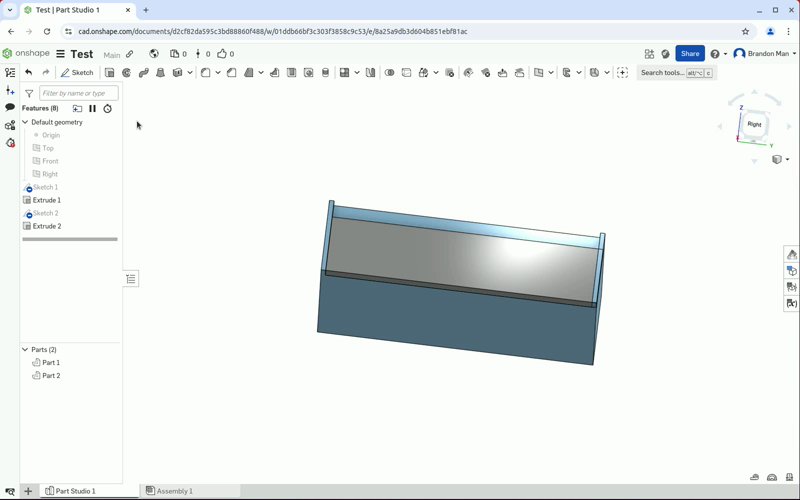
key(right, 3)
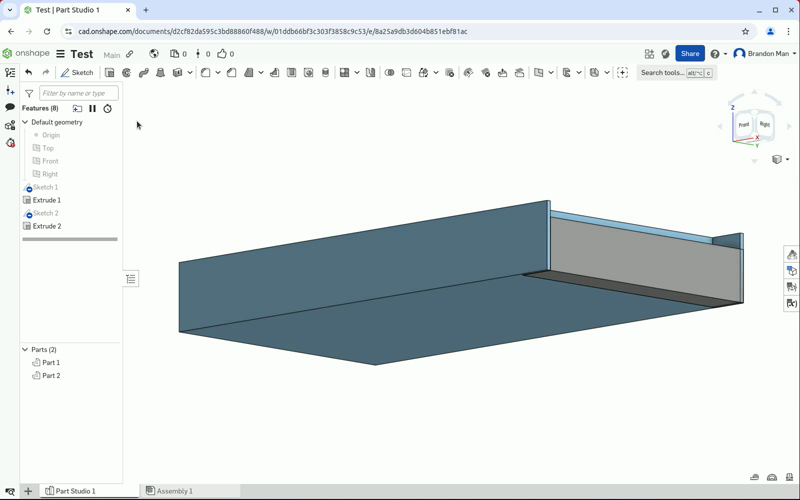
key(down, 3)
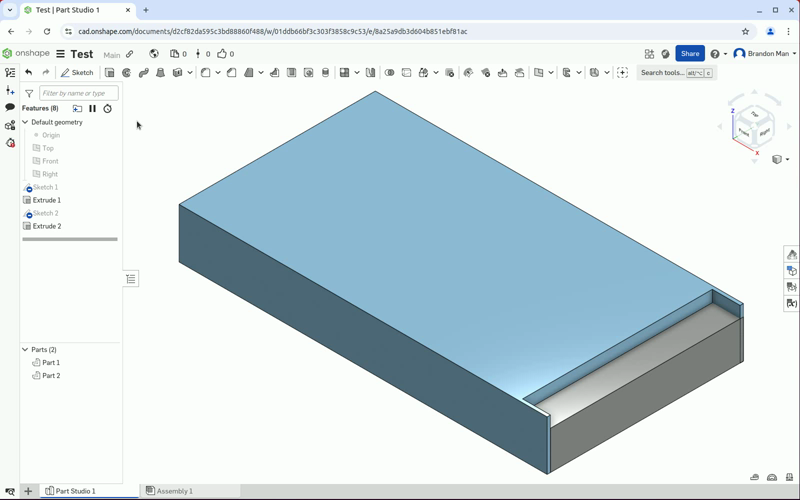
mouse_move(73, 189)
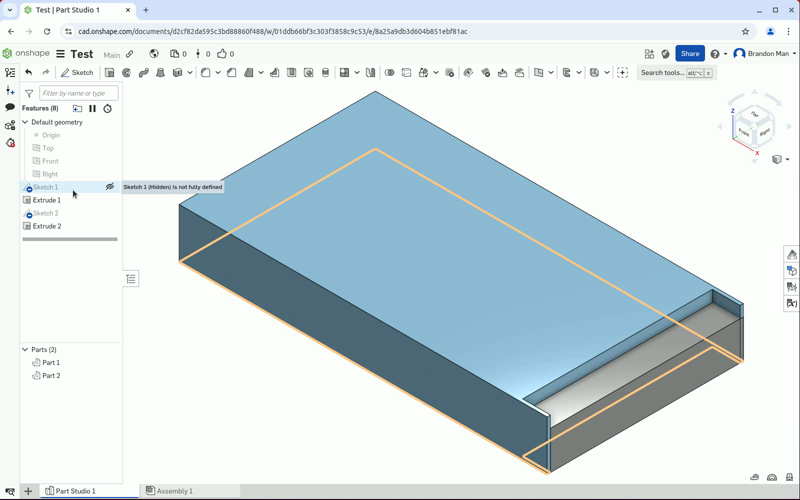
click(73, 189)